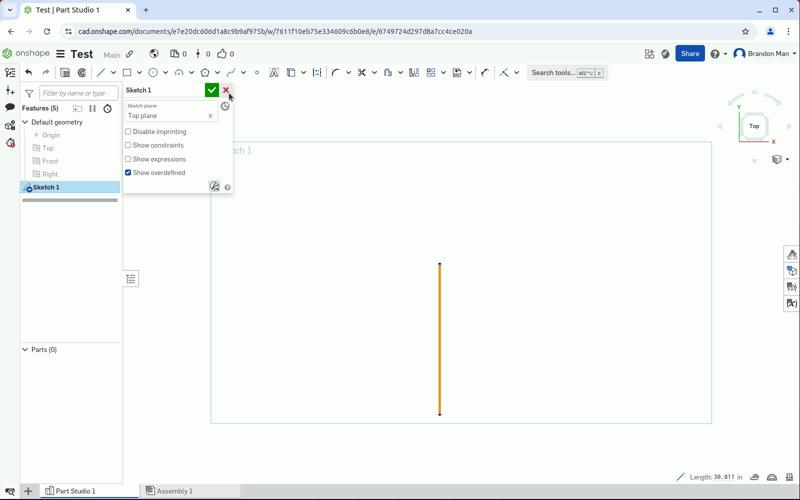
key(shift+h)
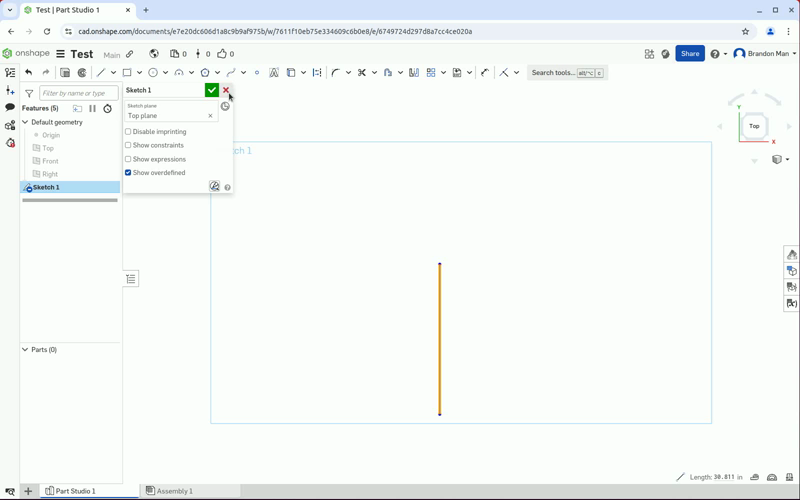
key(shift+s)
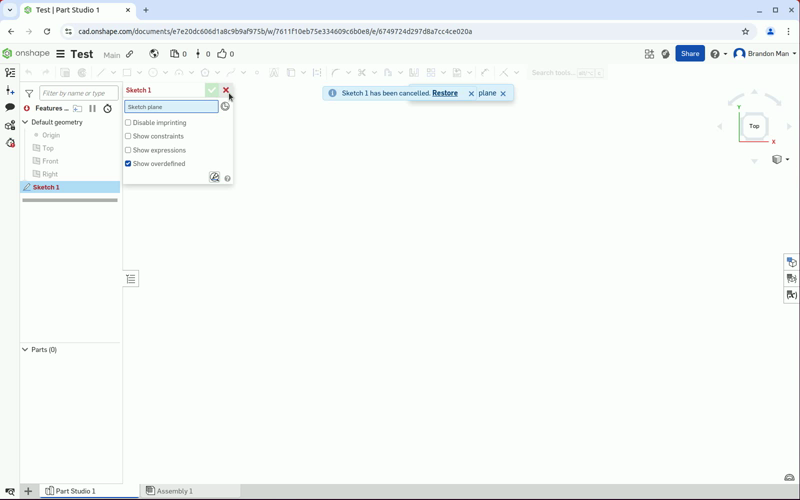
mouse_move(73, 150)
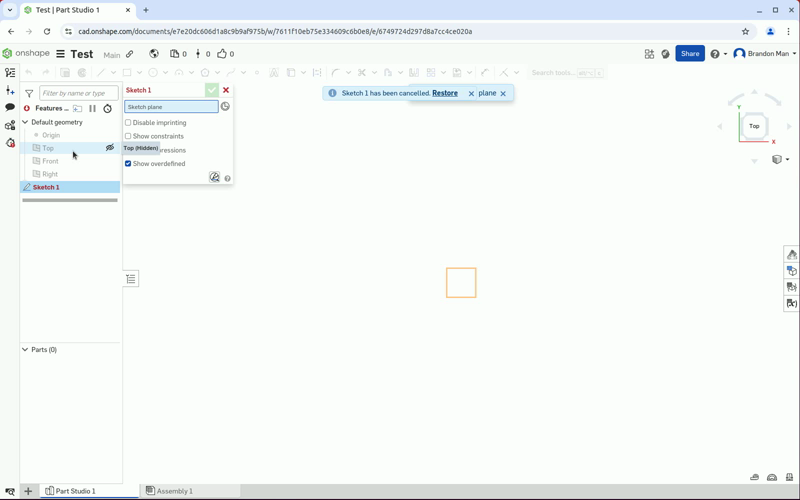
click(73, 150)
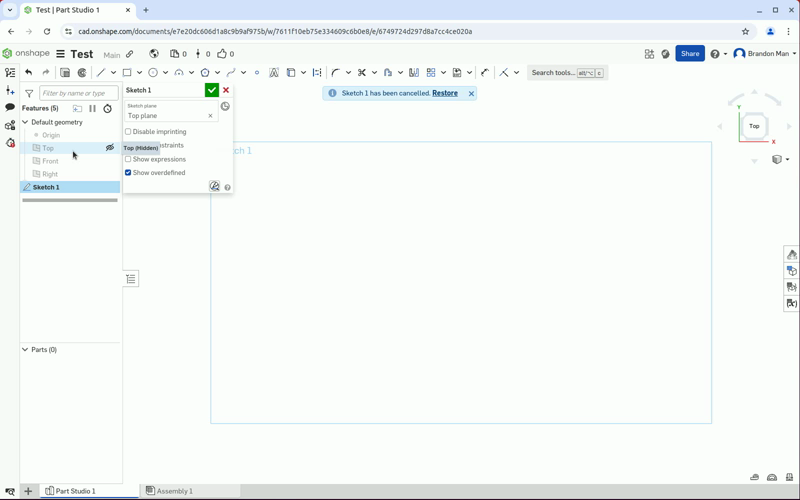
mouse_move(73, 352)
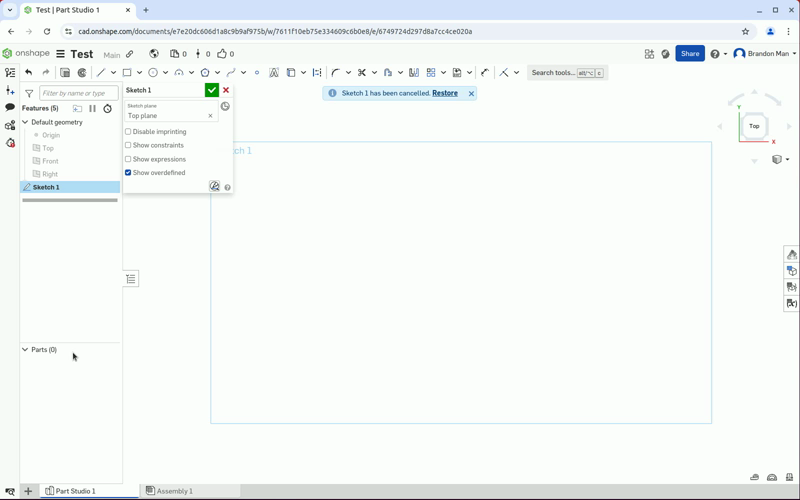
key(y)
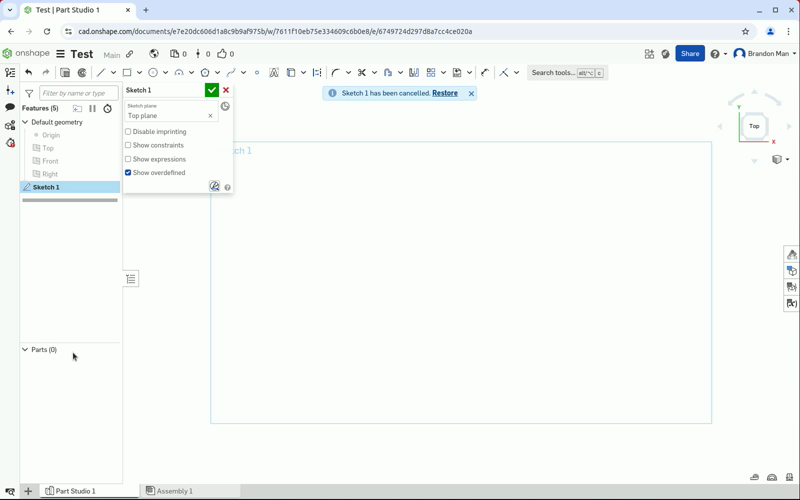
key(l)
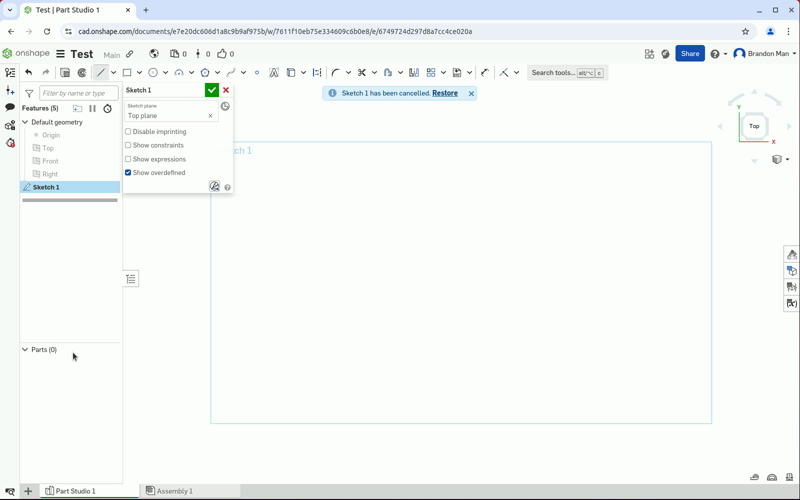
key_down(shift)
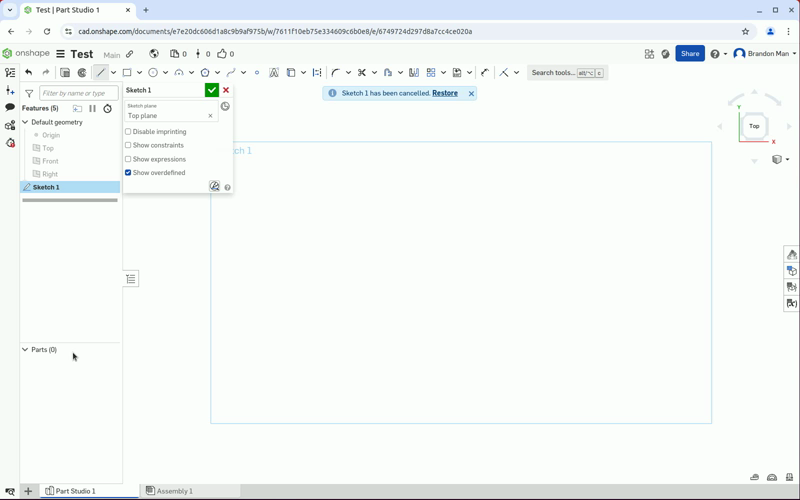
mouse_move(460, 355)
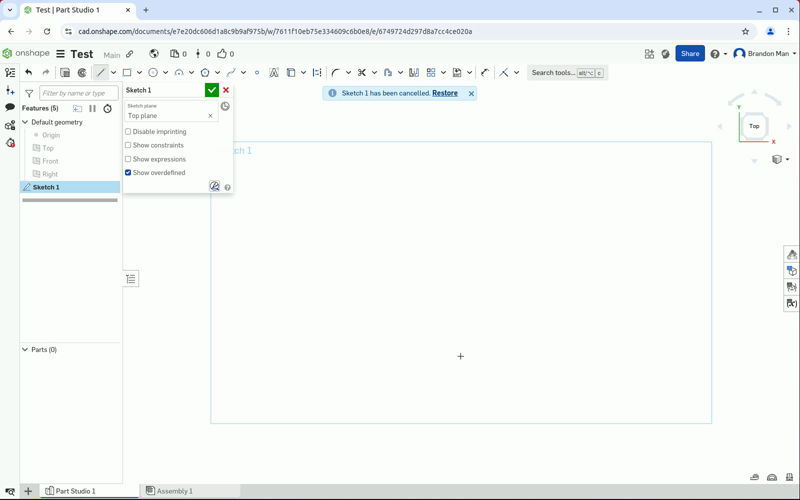
click(460, 355)
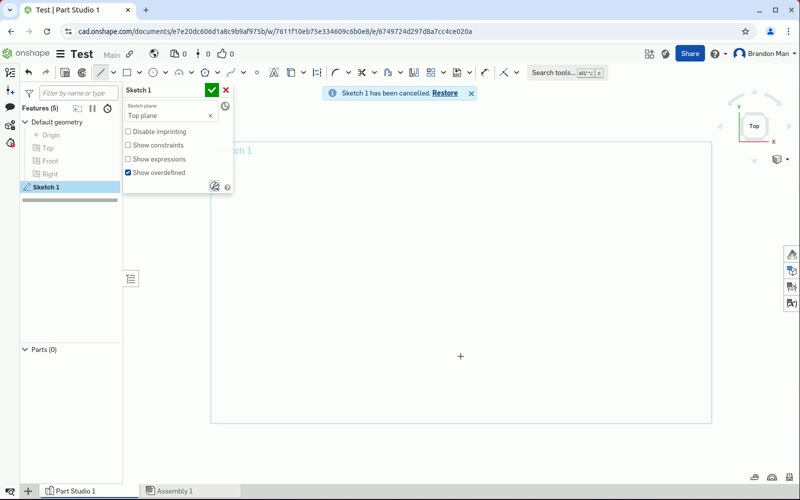
key_up(shift)
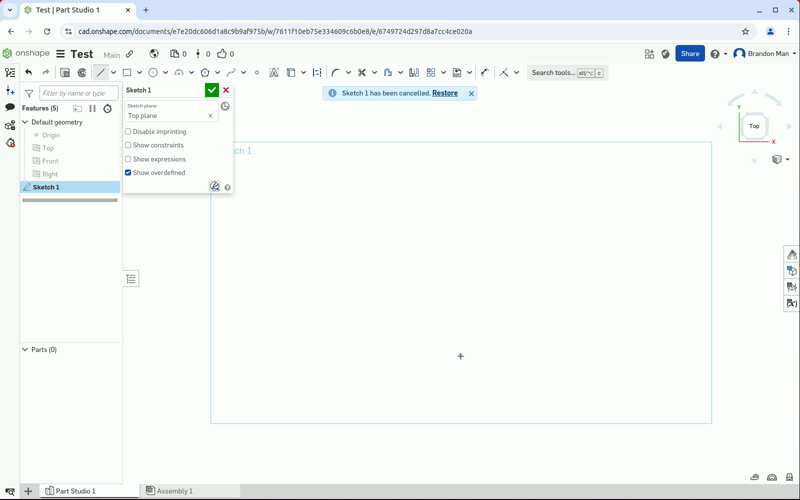
key_down(shift)
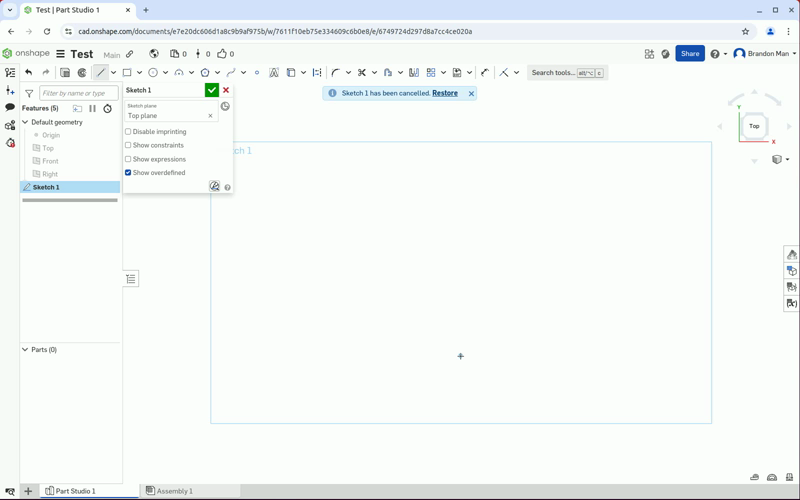
mouse_move(573, 355)
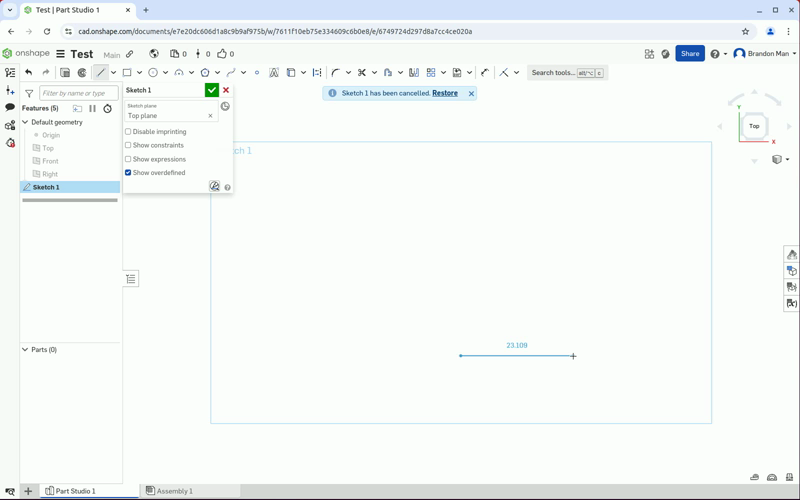
click(573, 355)
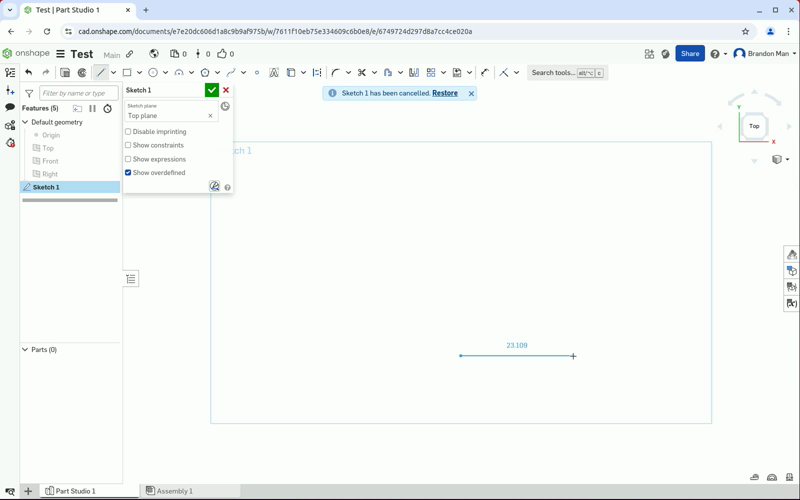
key_up(shift)
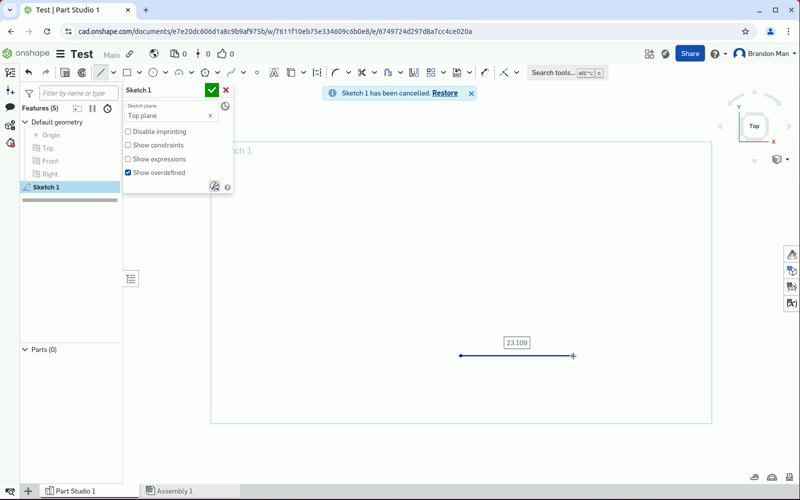
key_down(shift)
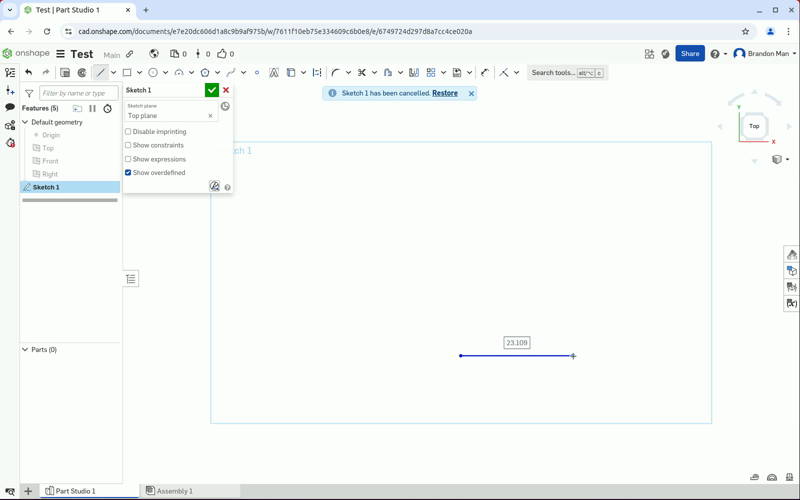
mouse_move(573, 283)
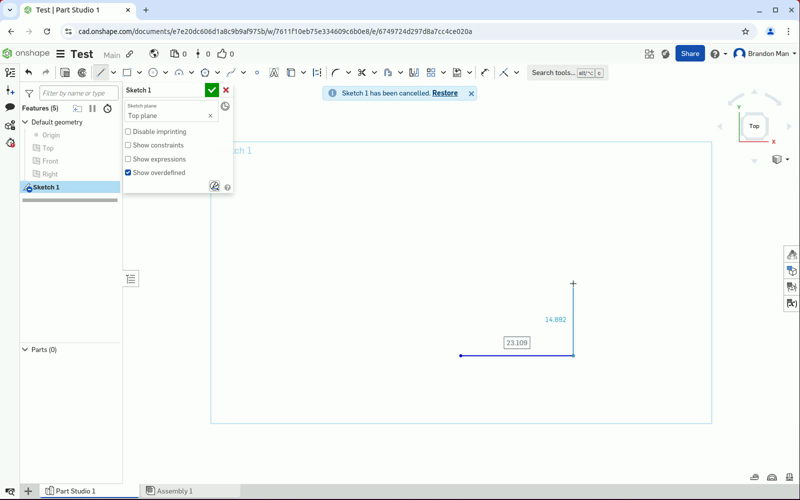
click(573, 283)
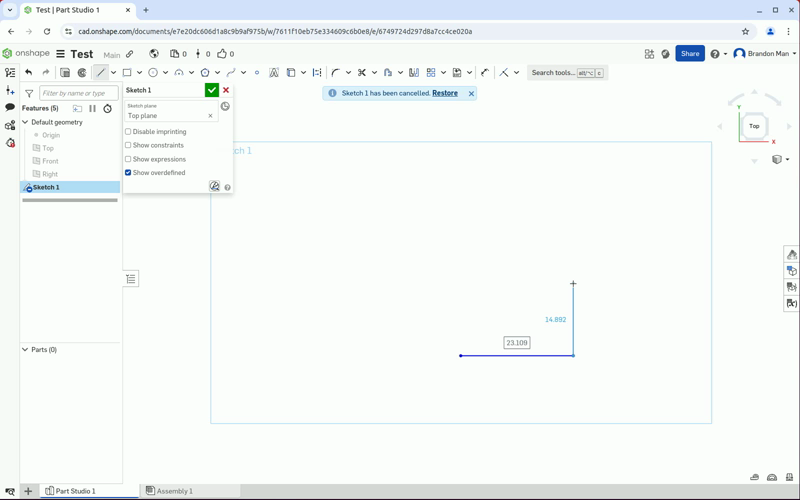
key_up(shift)
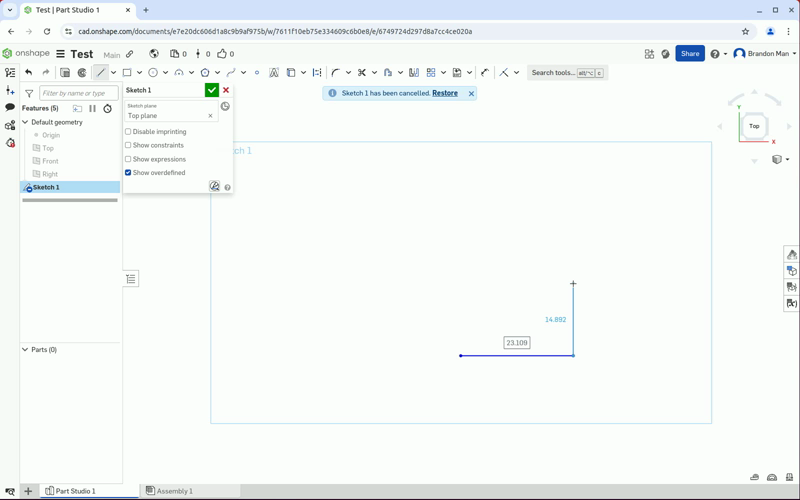
key_down(shift)
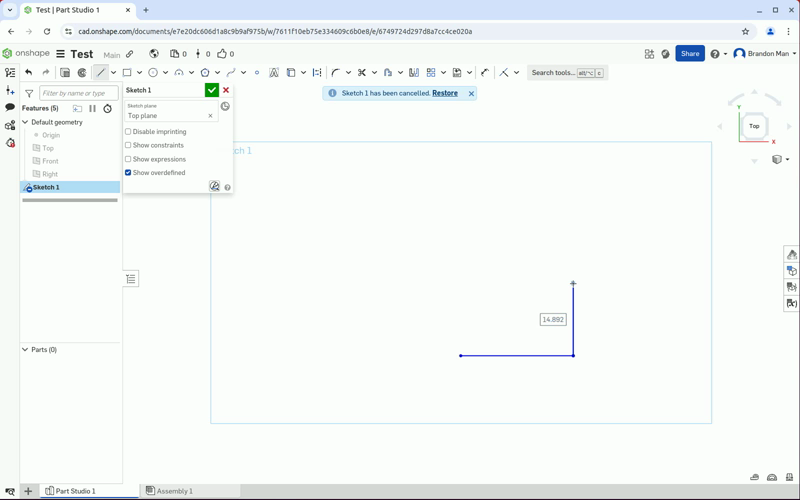
mouse_move(460, 283)
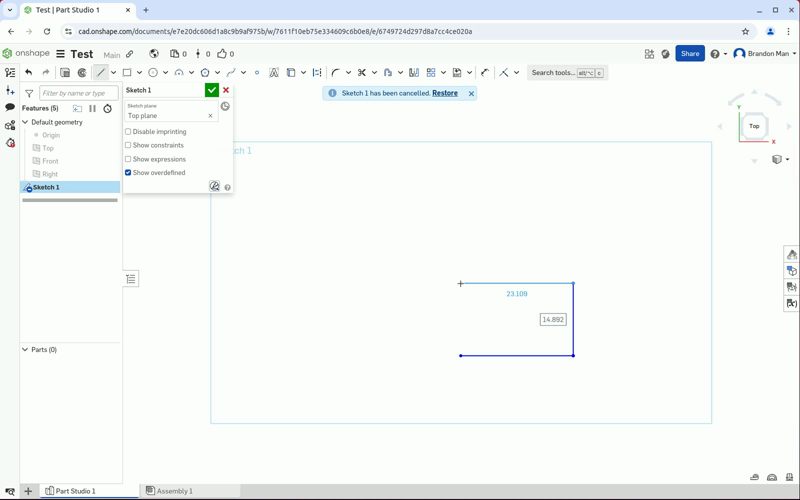
click(460, 283)
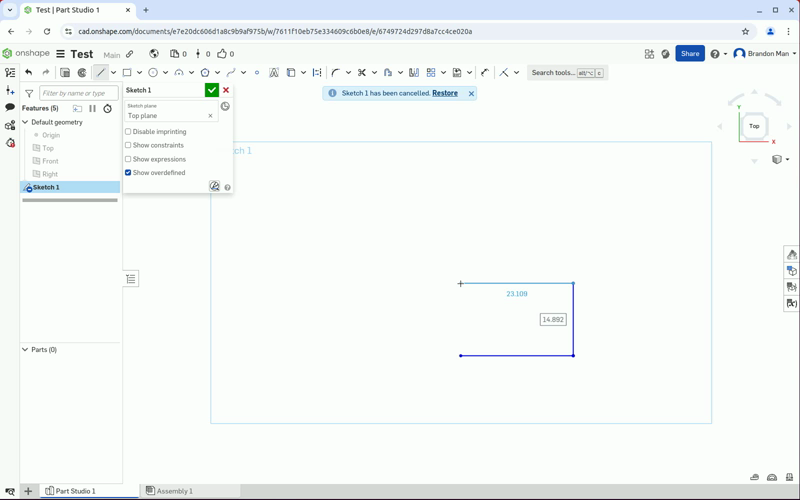
key_up(shift)
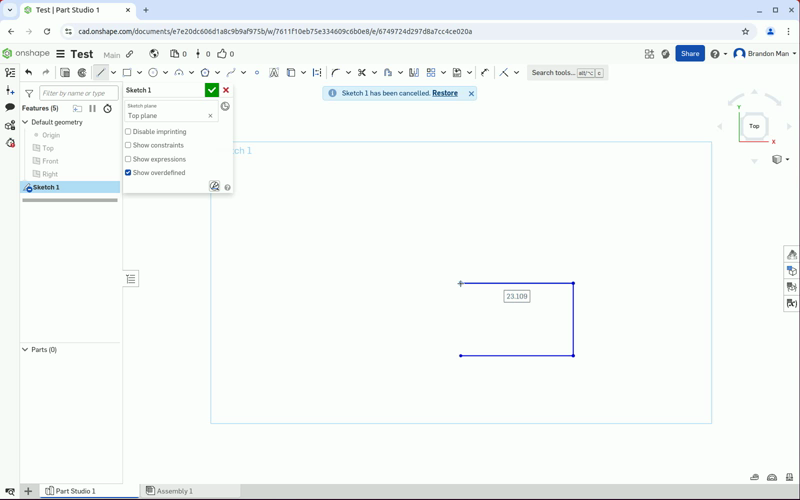
key_down(shift)
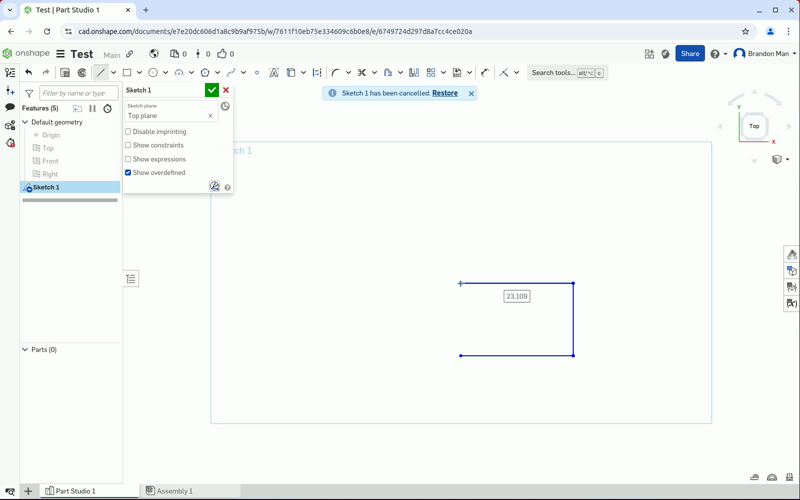
mouse_move(490, 283)
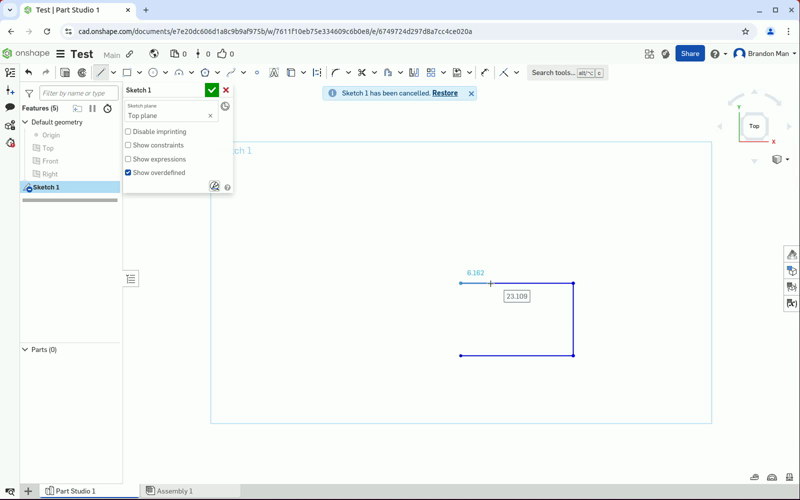
mouse_move(460, 282)
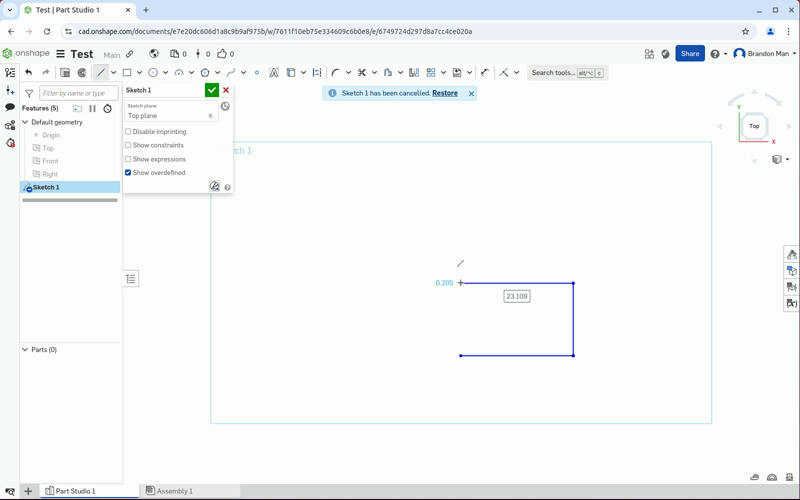
scroll(6)
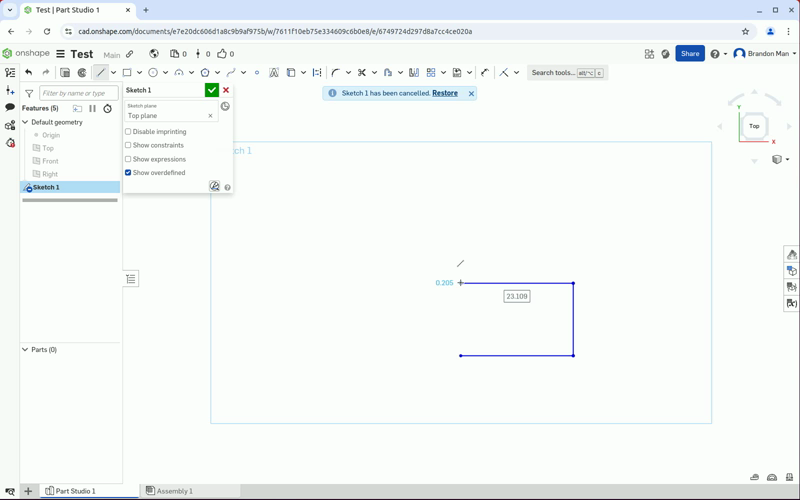
scroll(6)
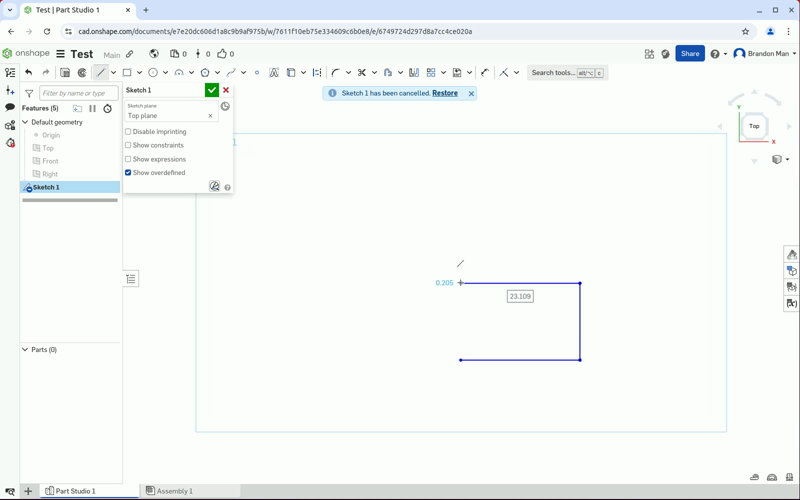
scroll(6)
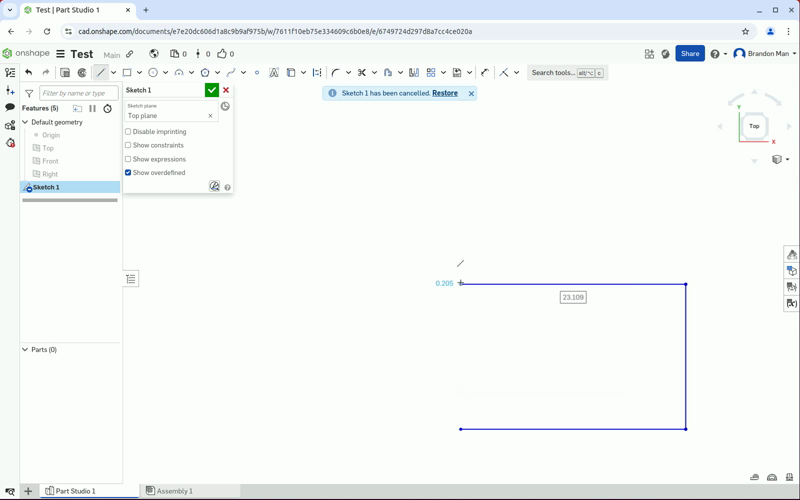
scroll(6)
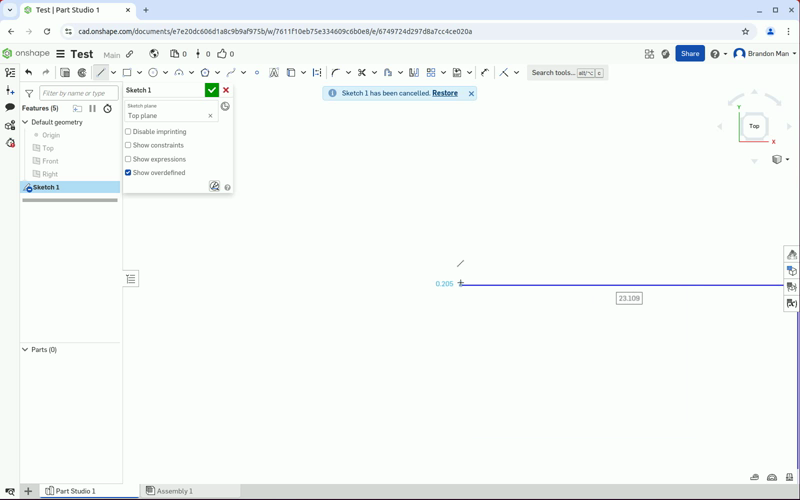
scroll(6)
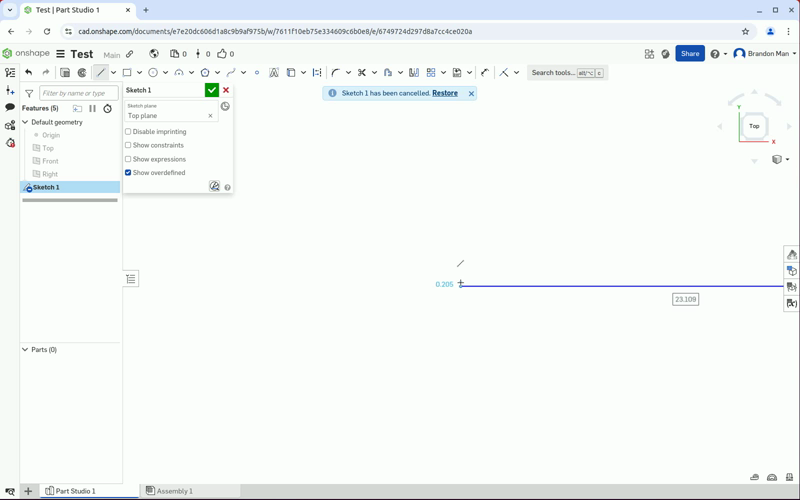
scroll(6)
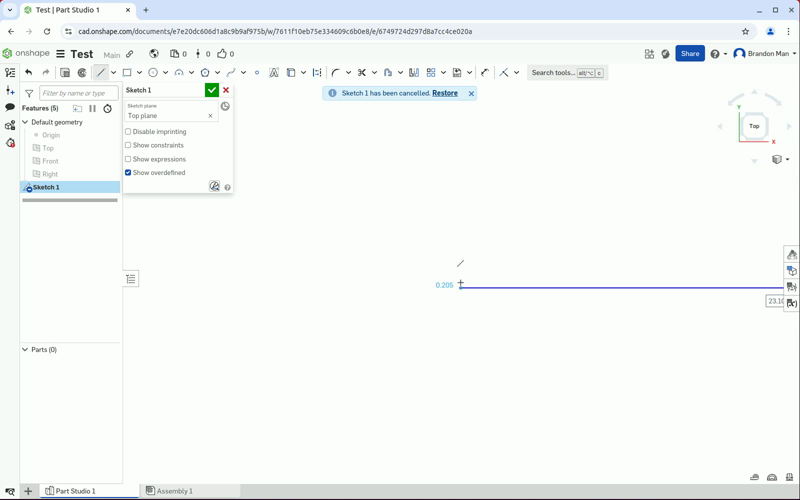
scroll(6)
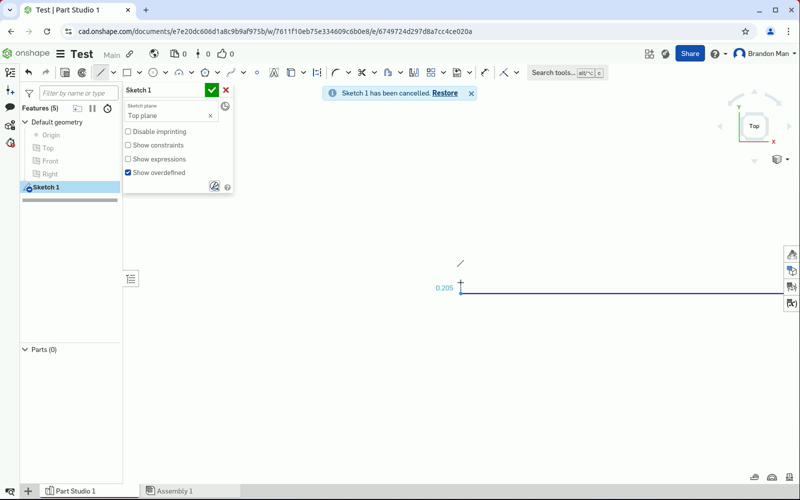
click(460, 282)
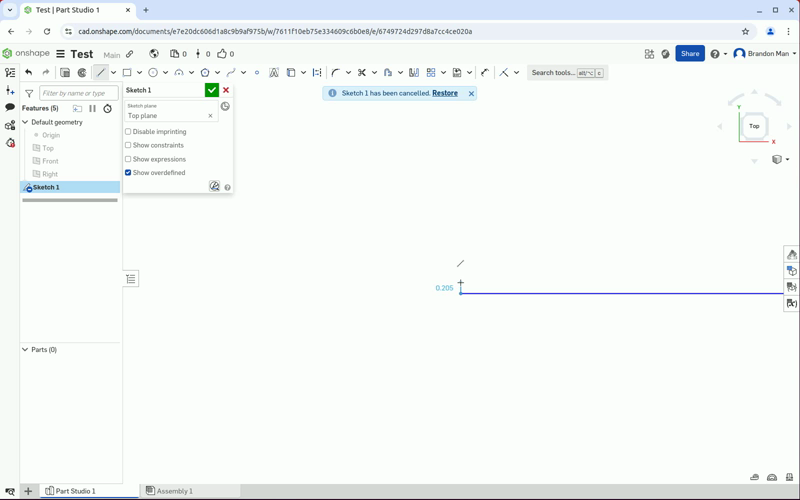
scroll(-6)
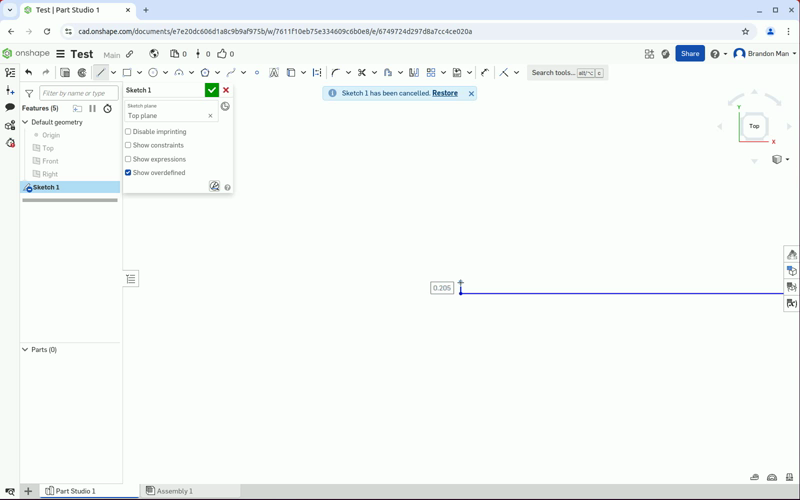
scroll(-6)
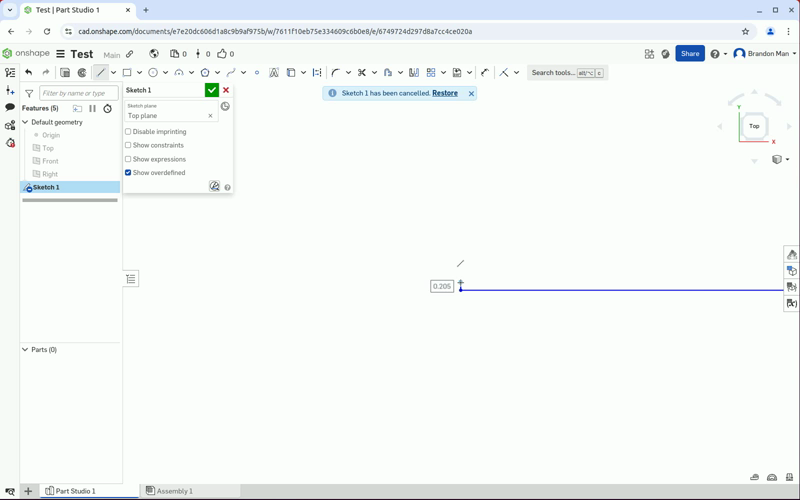
scroll(-6)
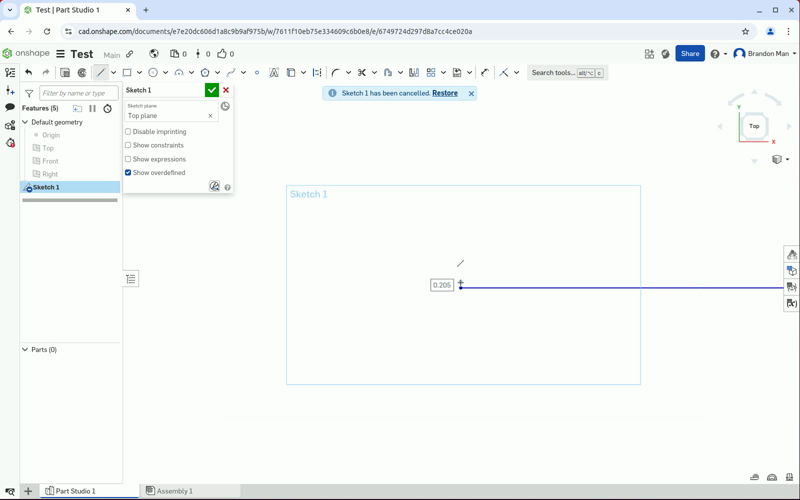
scroll(-6)
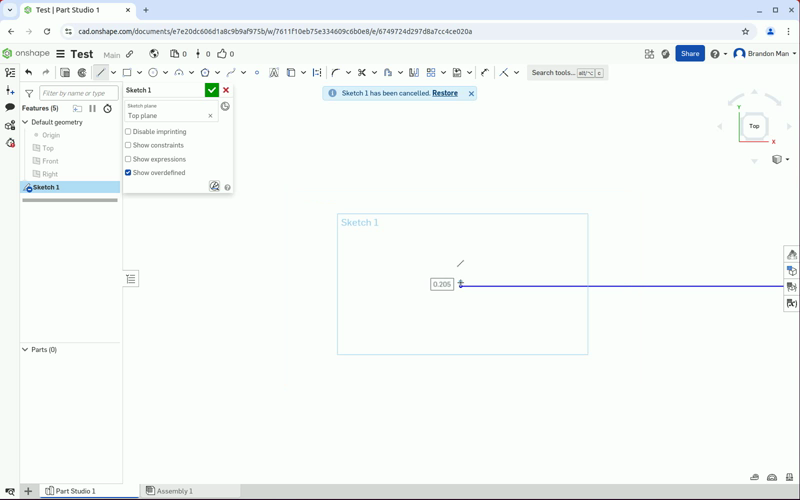
scroll(-6)
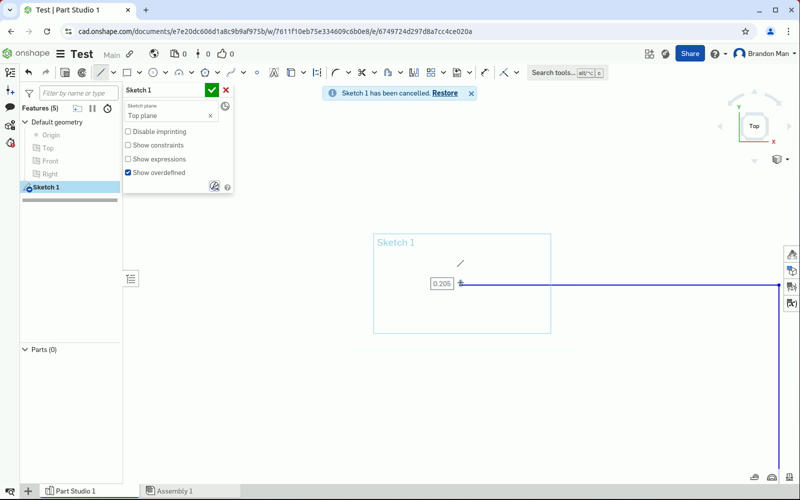
scroll(-6)
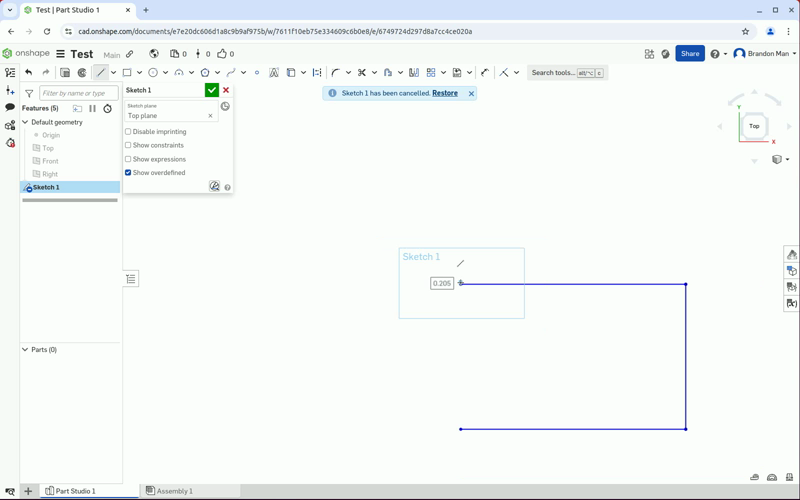
scroll(-6)
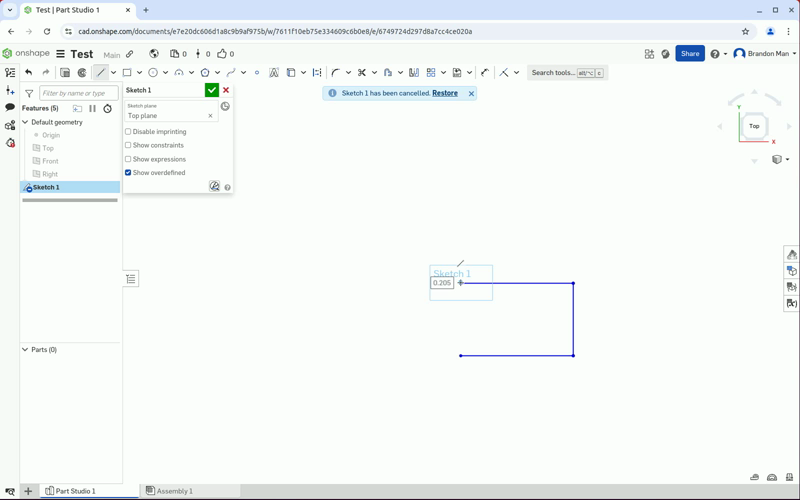
key_up(shift)
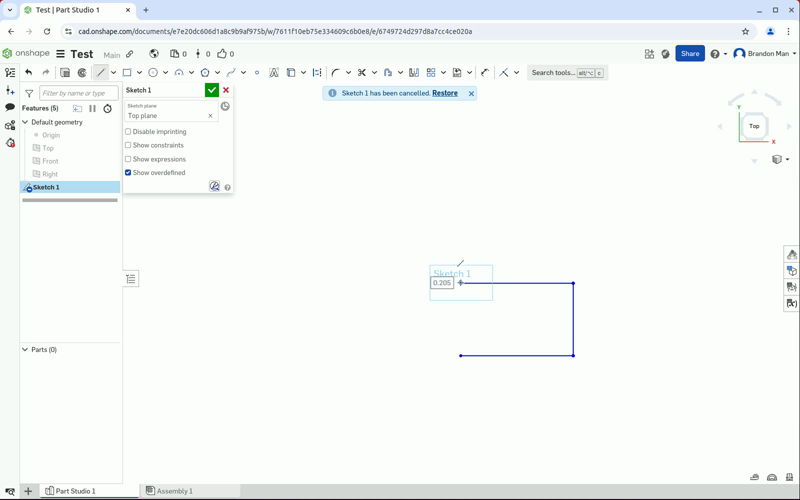
key_down(shift)
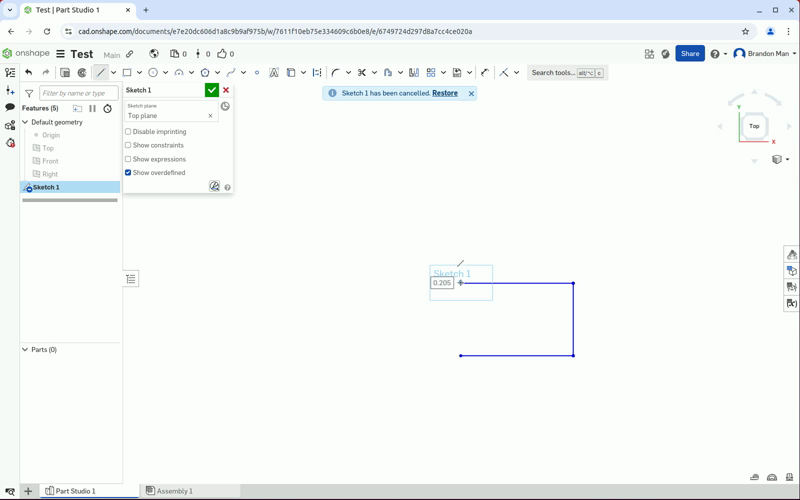
mouse_move(573, 282)
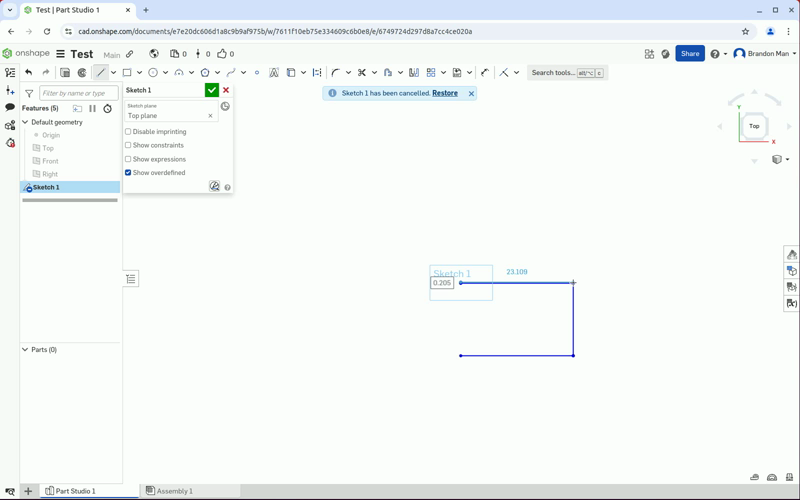
scroll(6)
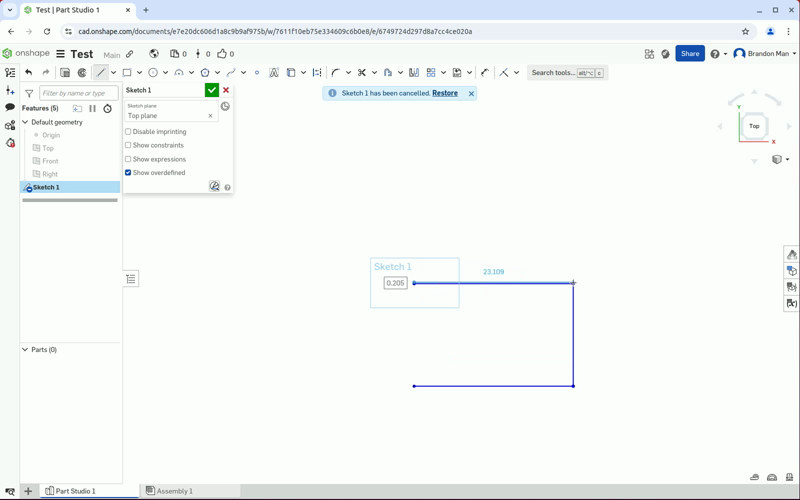
scroll(6)
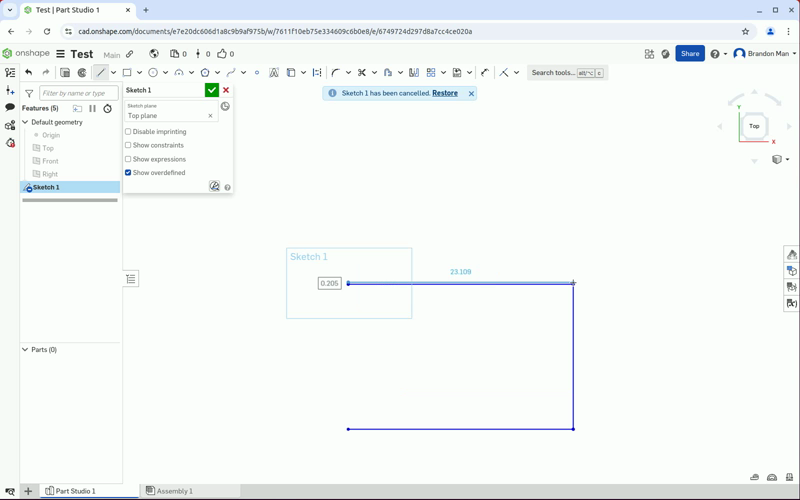
scroll(6)
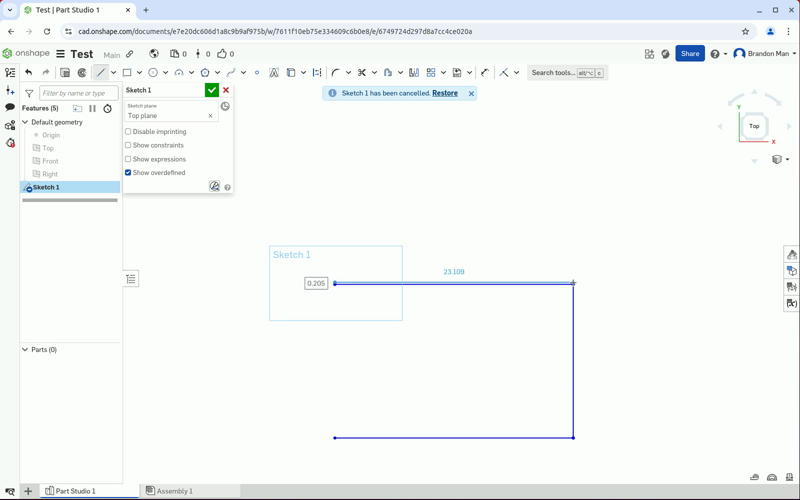
scroll(6)
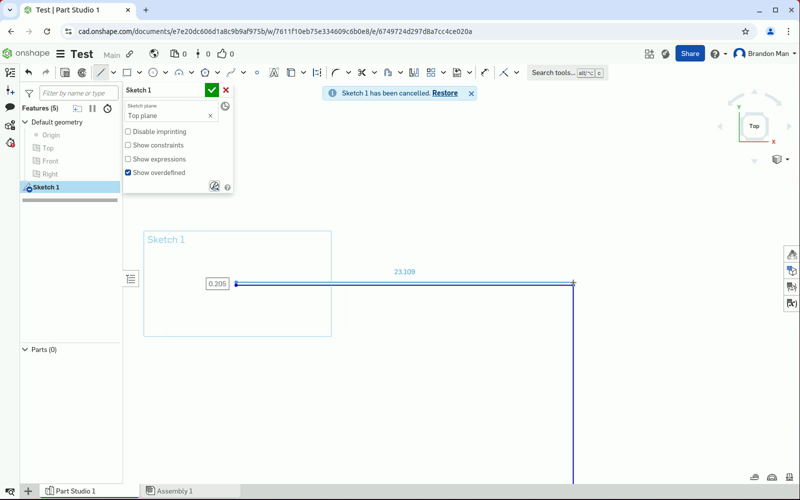
scroll(6)
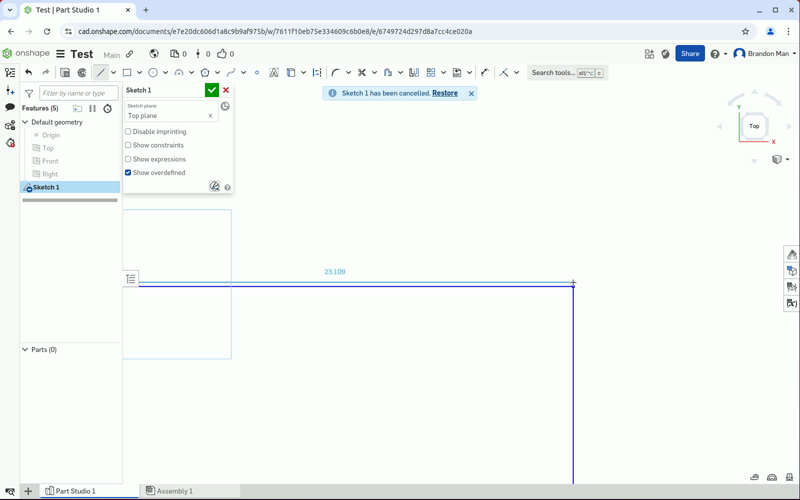
scroll(6)
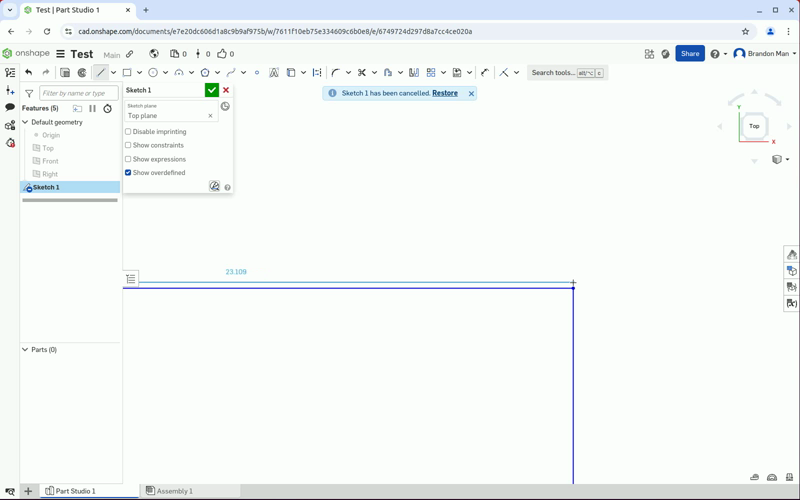
scroll(6)
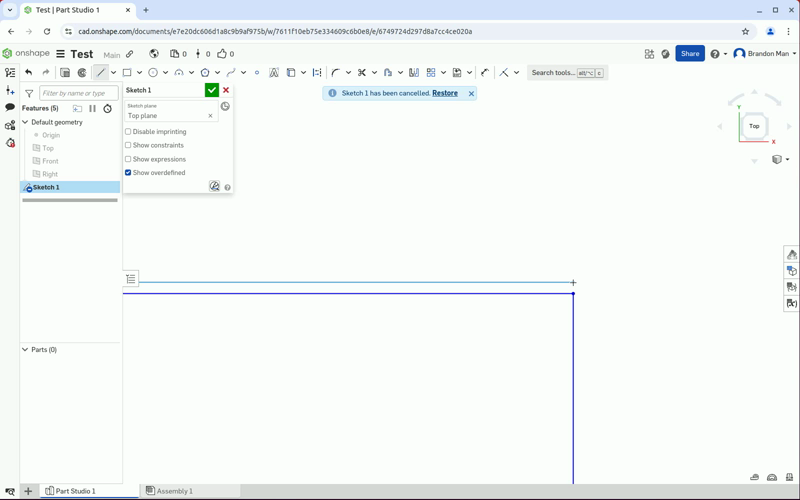
click(573, 282)
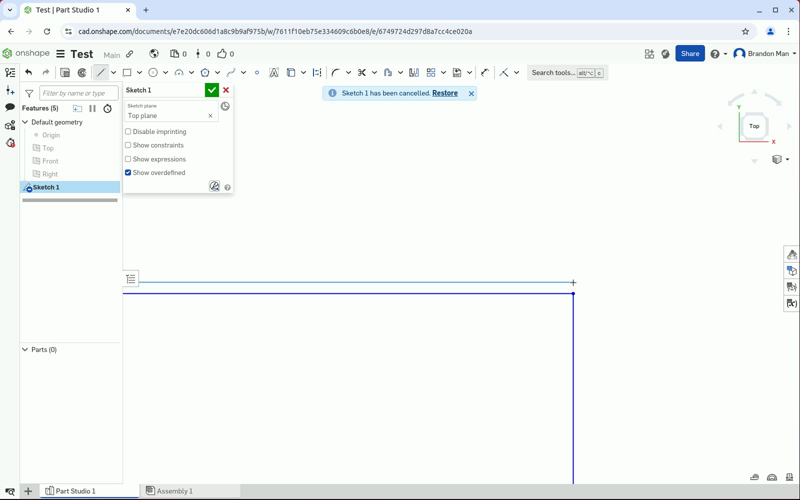
scroll(-6)
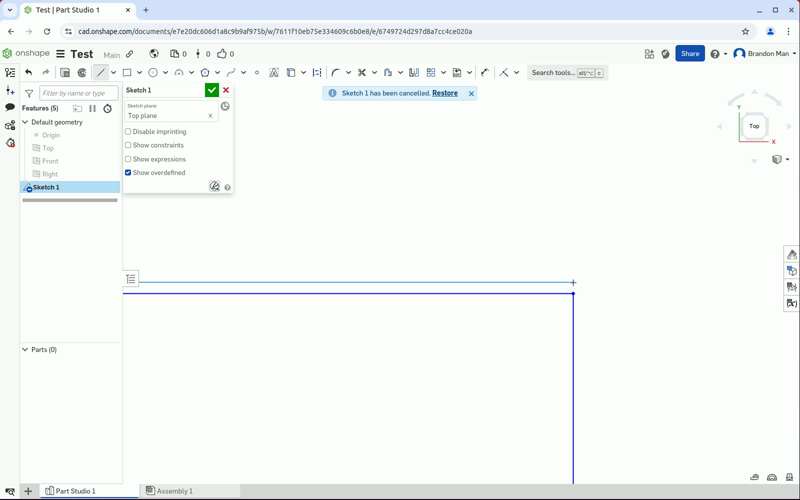
scroll(-6)
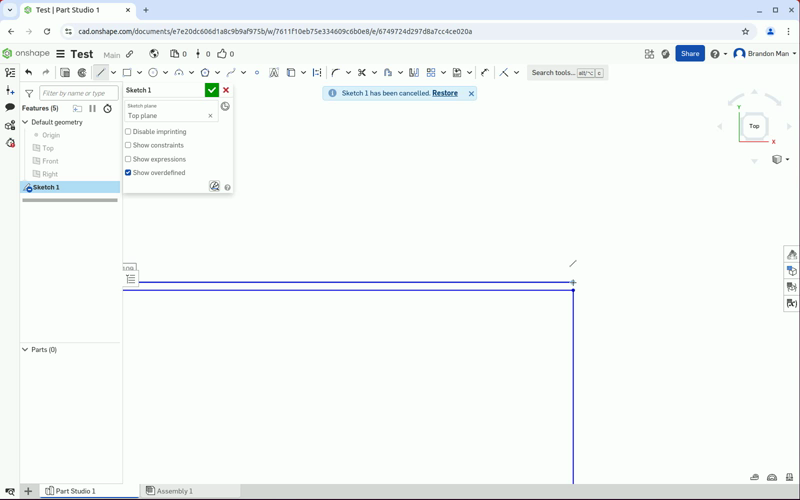
scroll(-6)
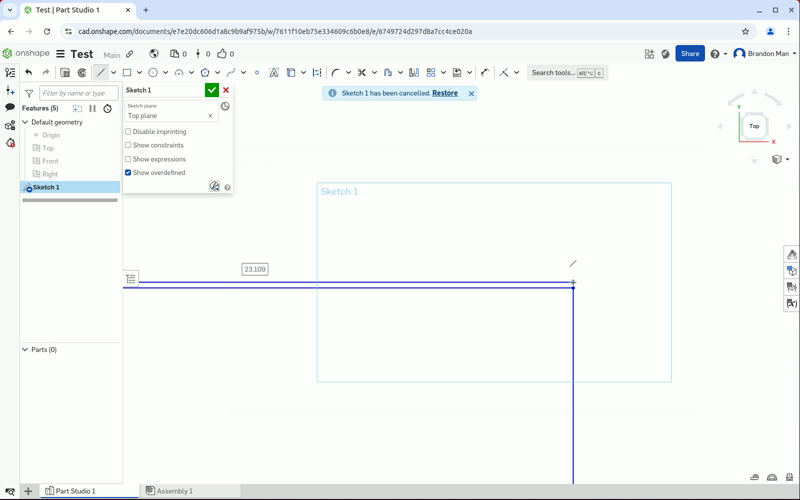
scroll(-6)
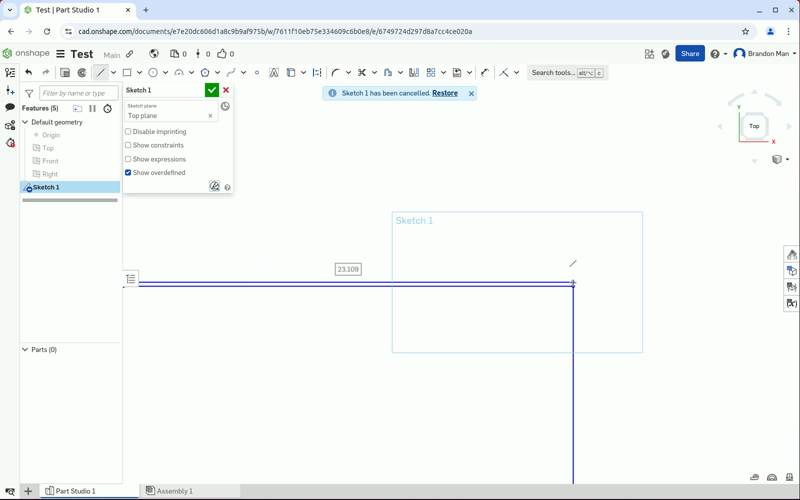
scroll(-6)
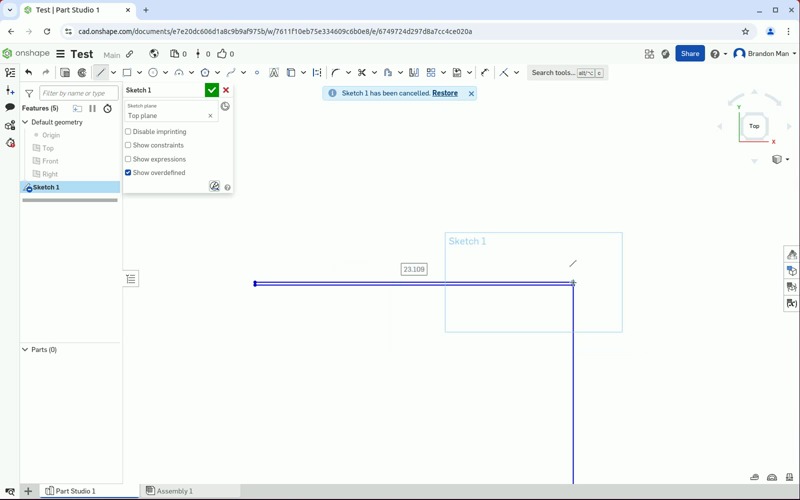
scroll(-6)
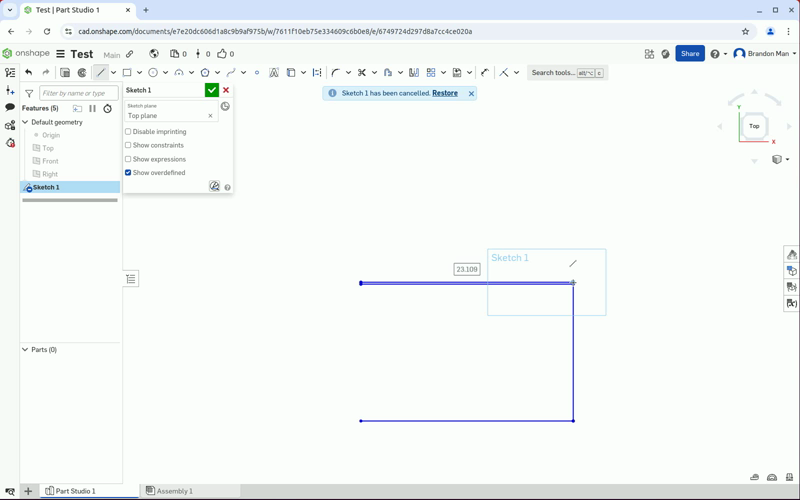
scroll(-6)
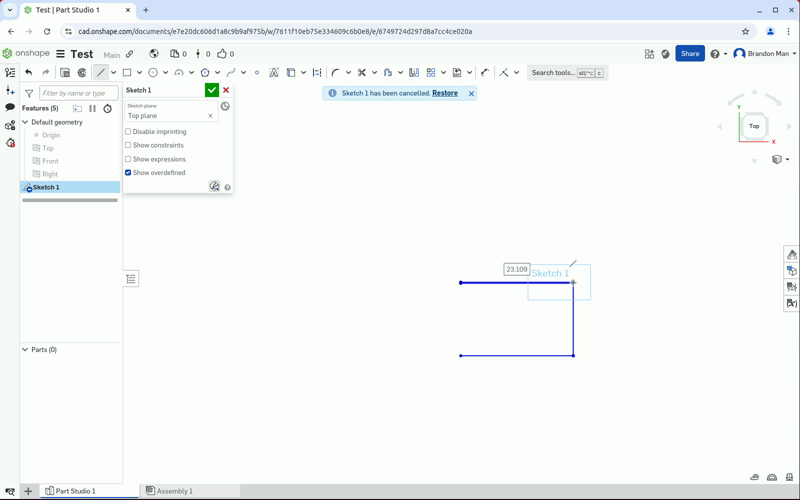
key_up(shift)
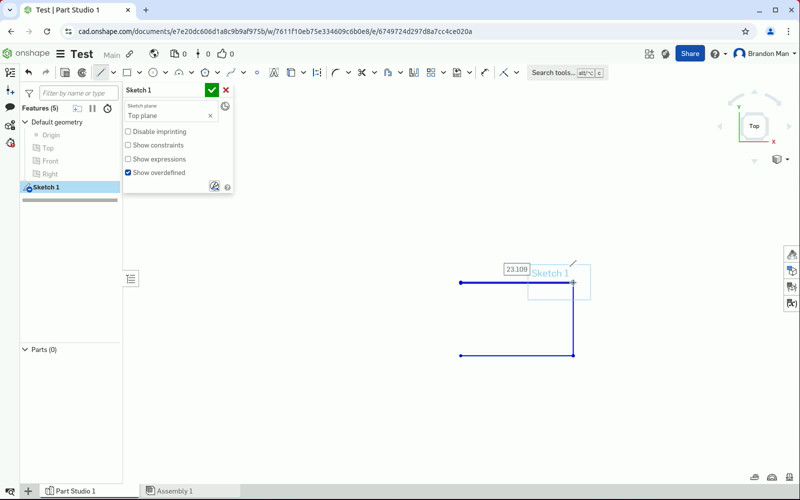
key_down(shift)
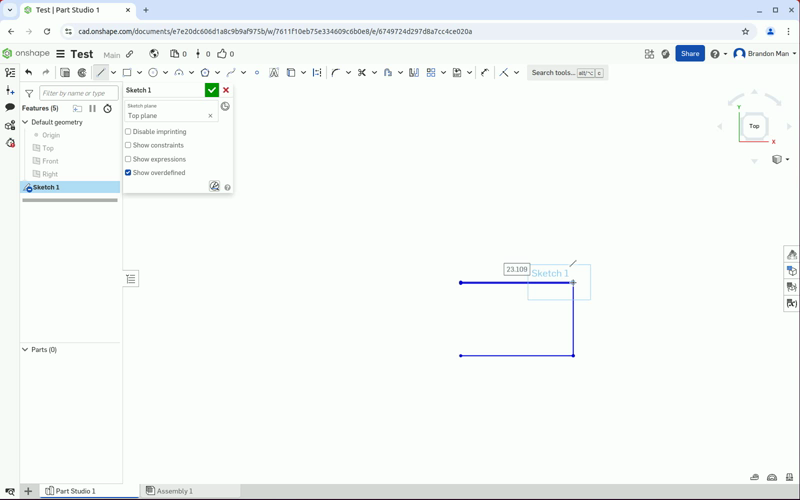
mouse_move(573, 355)
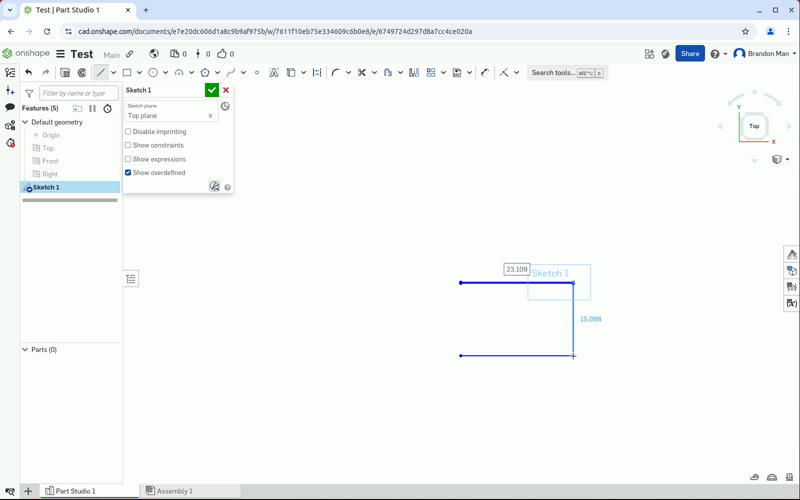
click(573, 355)
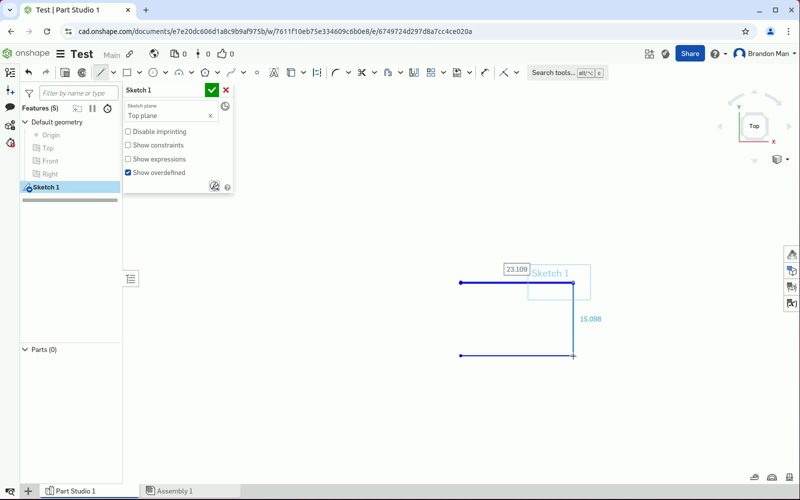
key_up(shift)
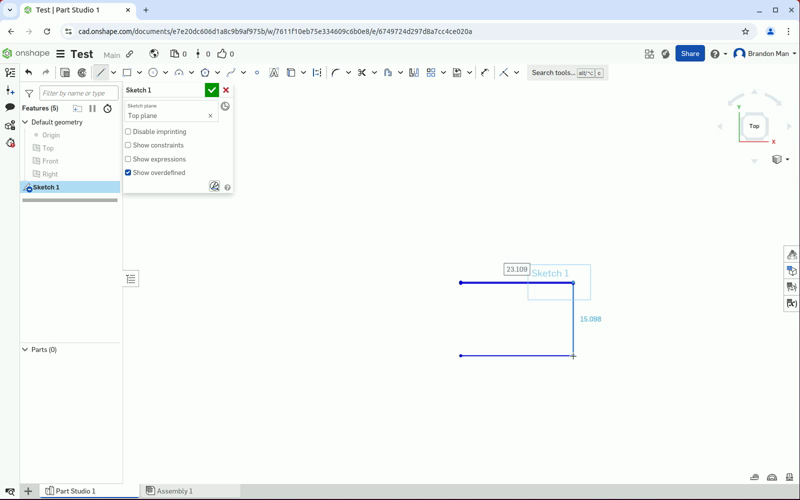
key_down(shift)
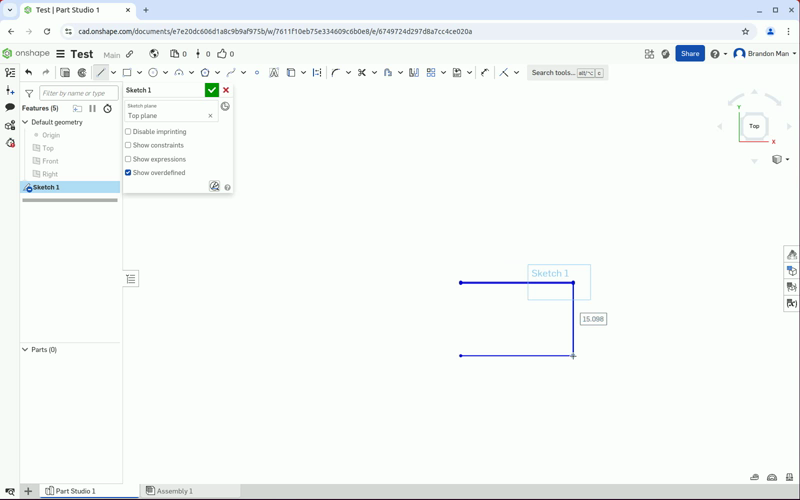
mouse_move(460, 355)
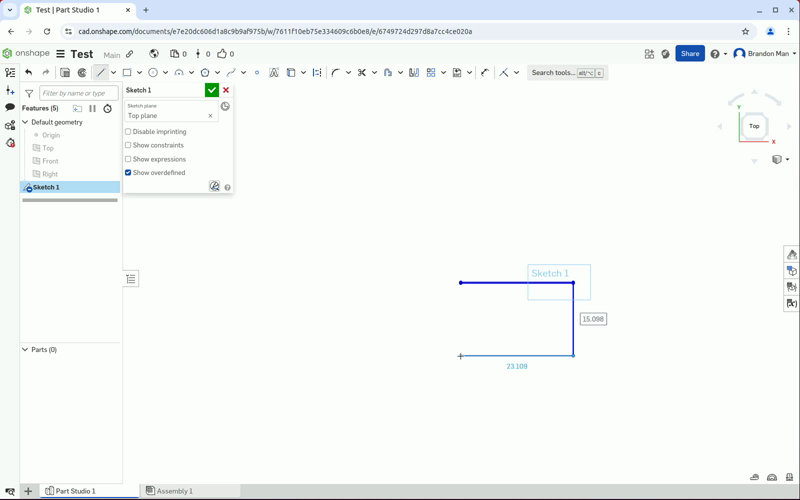
key_up(shift)
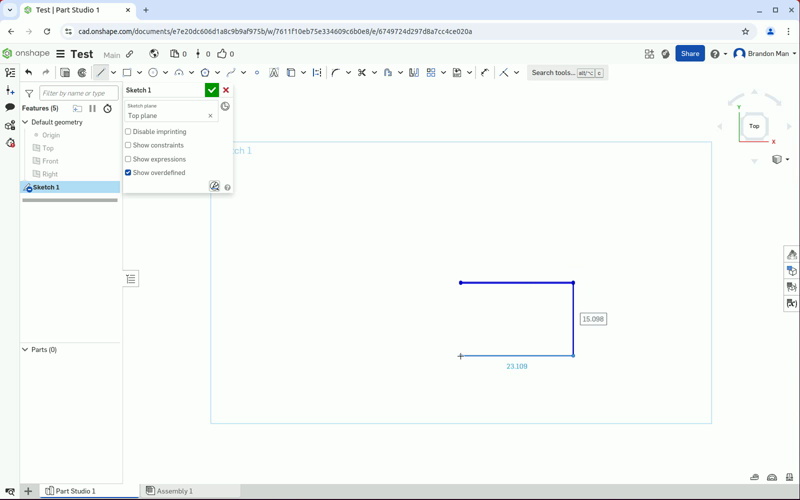
click(460, 355)
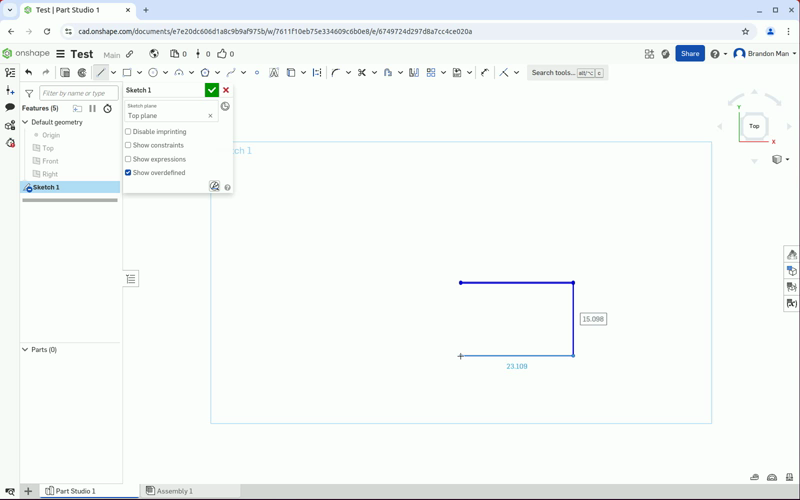
key(esc)
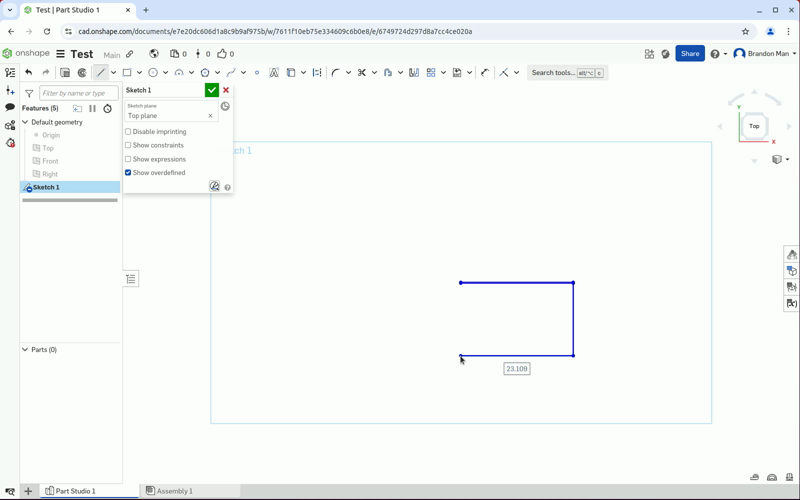
mouse_move(531, 282)
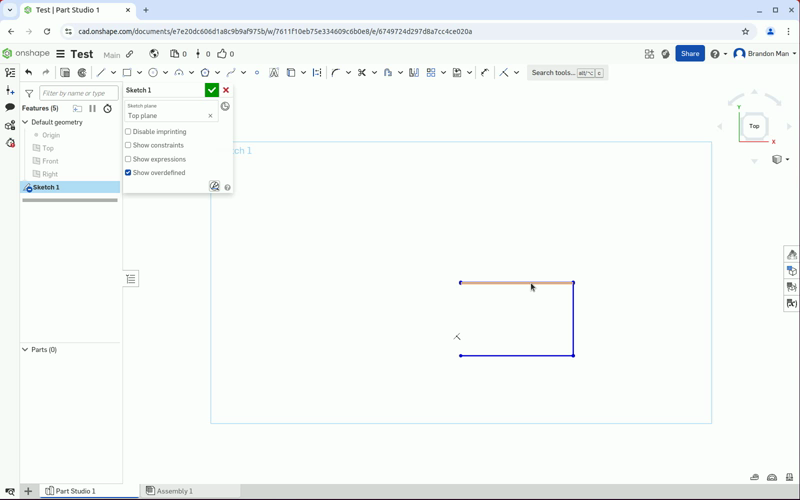
scroll(6)
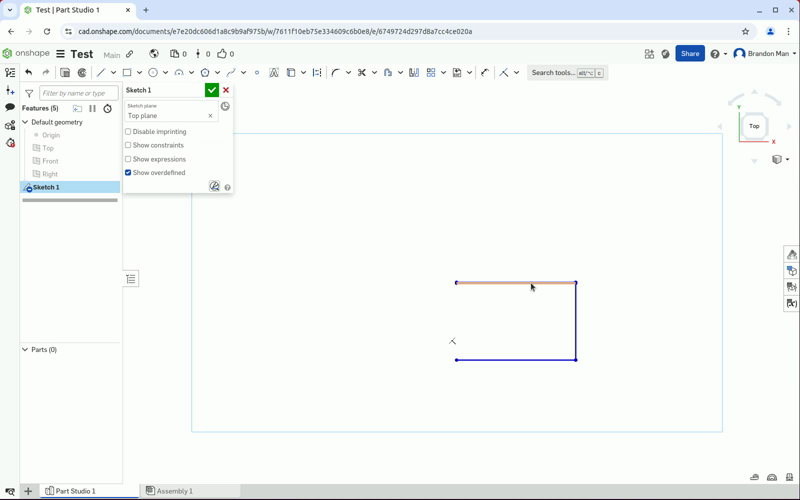
scroll(6)
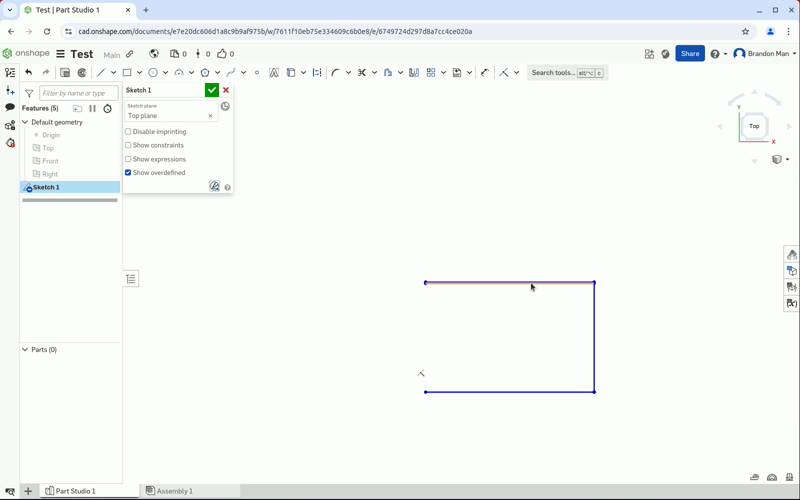
scroll(6)
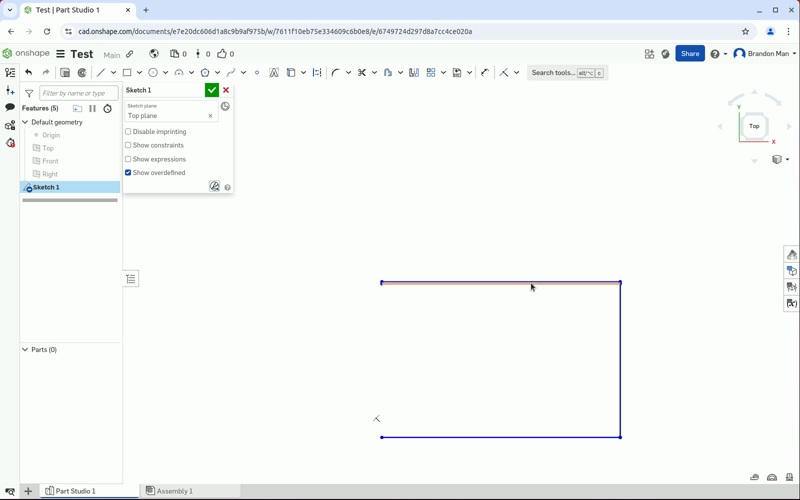
scroll(6)
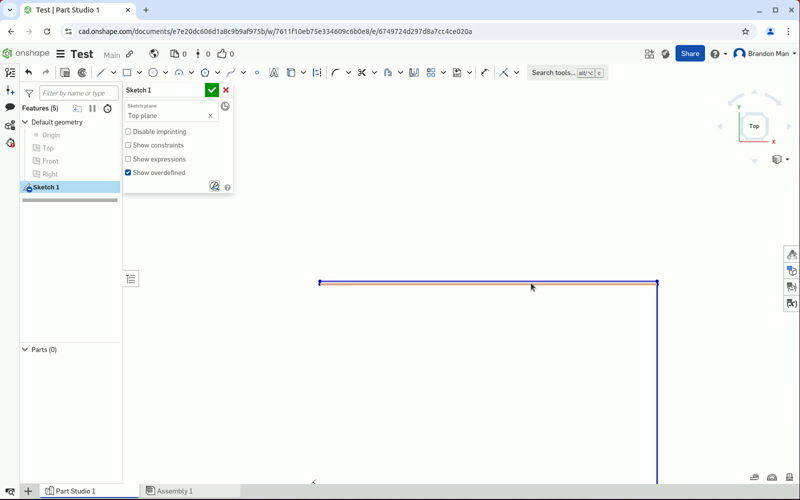
scroll(6)
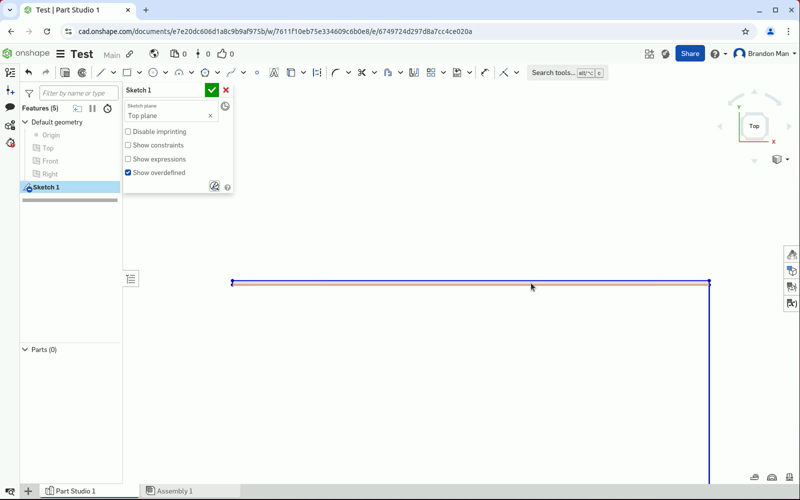
scroll(6)
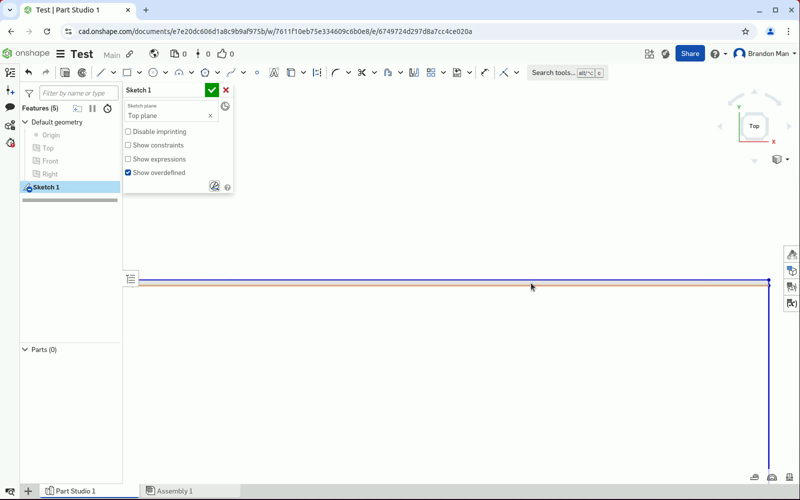
scroll(6)
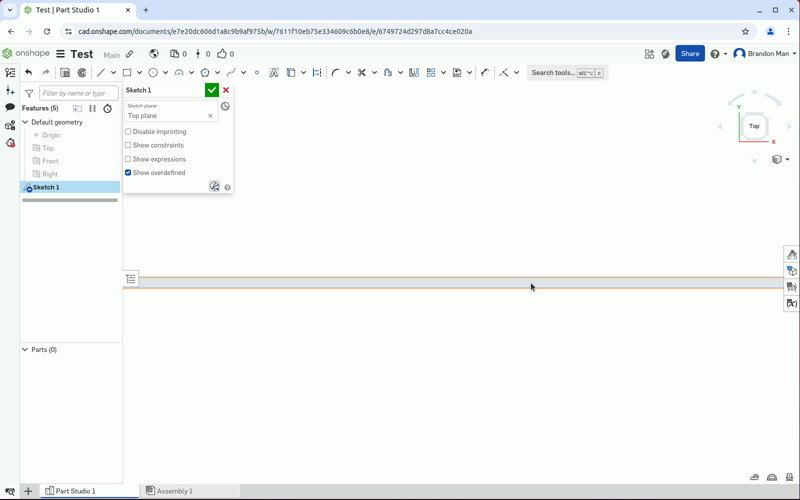
click(531, 282)
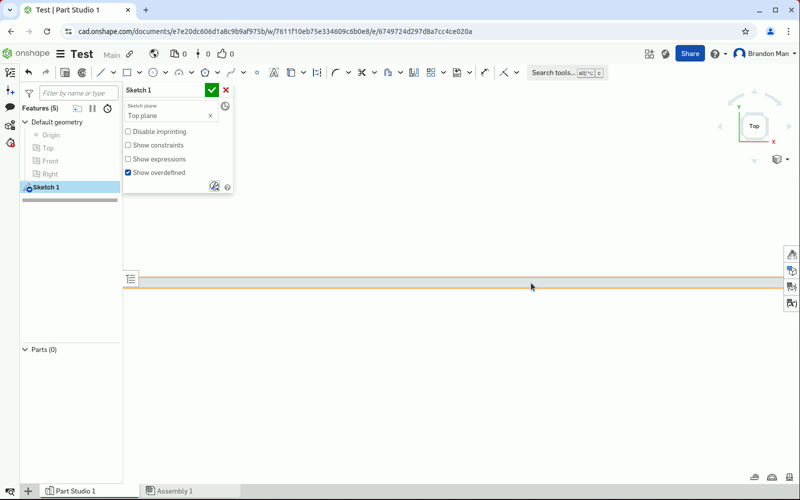
scroll(-6)
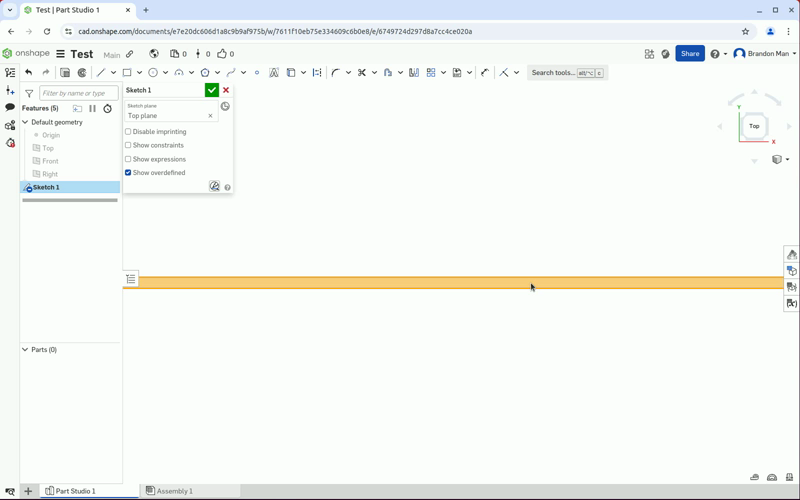
scroll(-6)
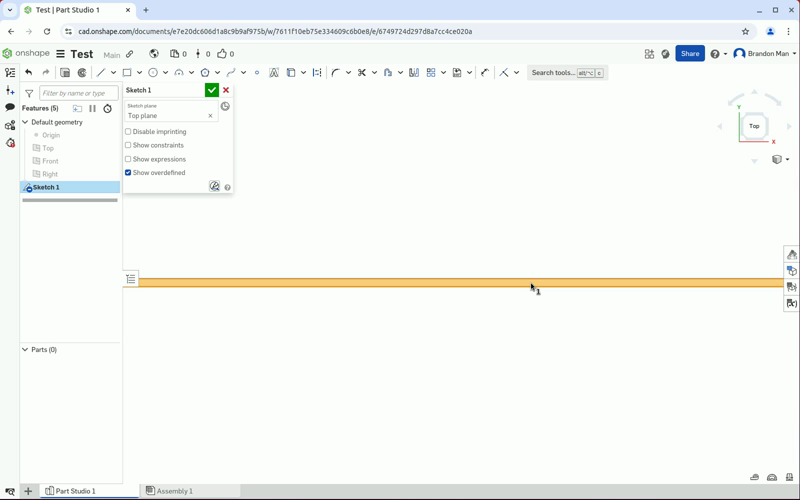
scroll(-6)
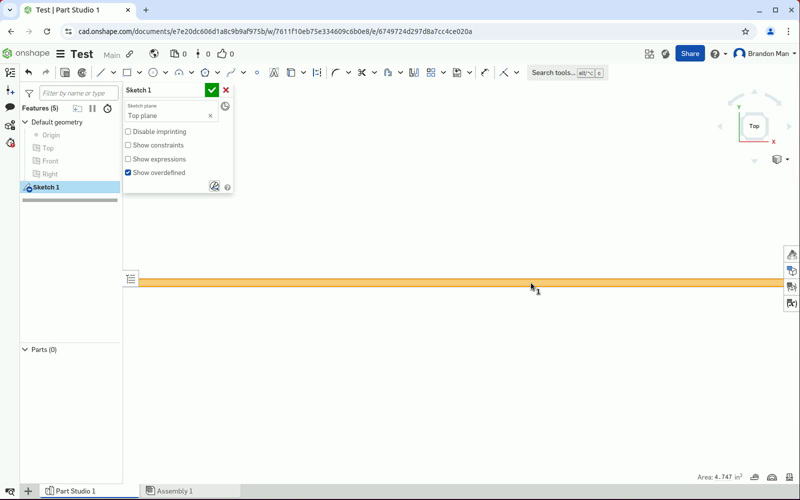
scroll(-6)
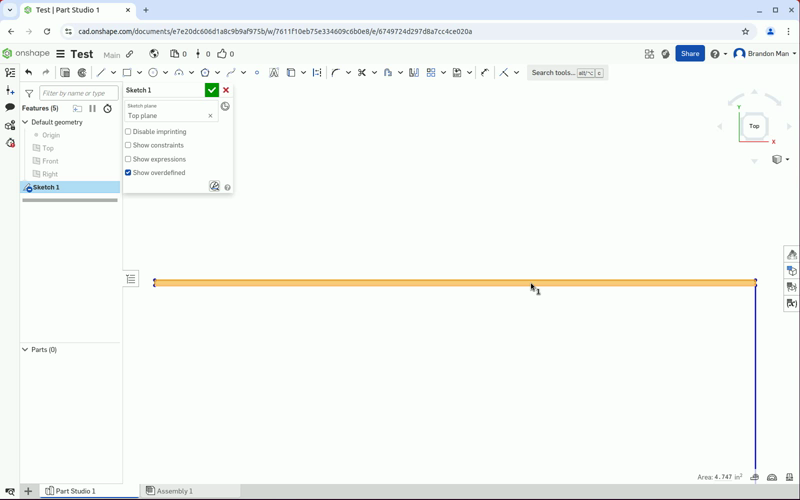
scroll(-6)
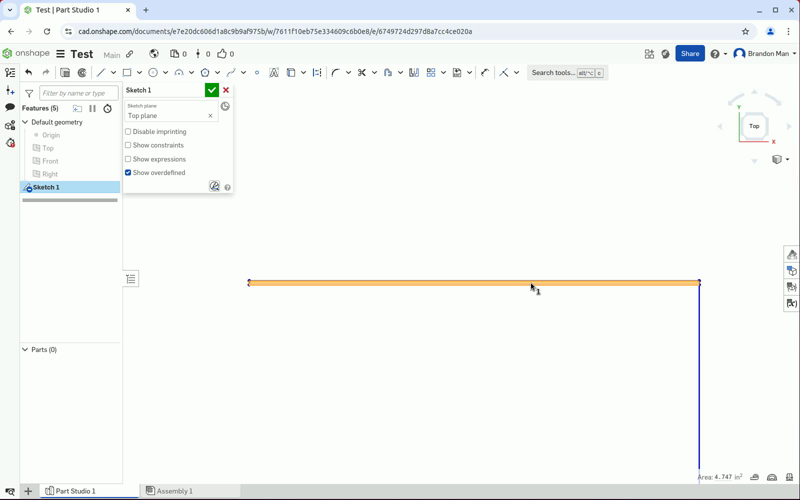
scroll(-6)
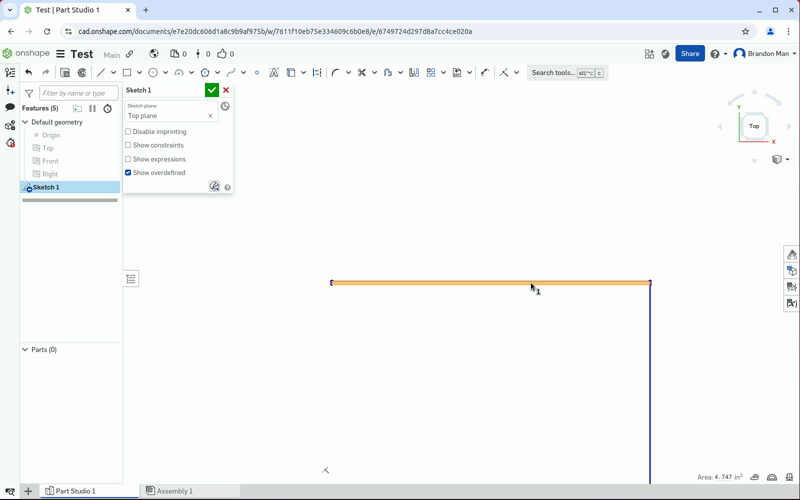
scroll(-6)
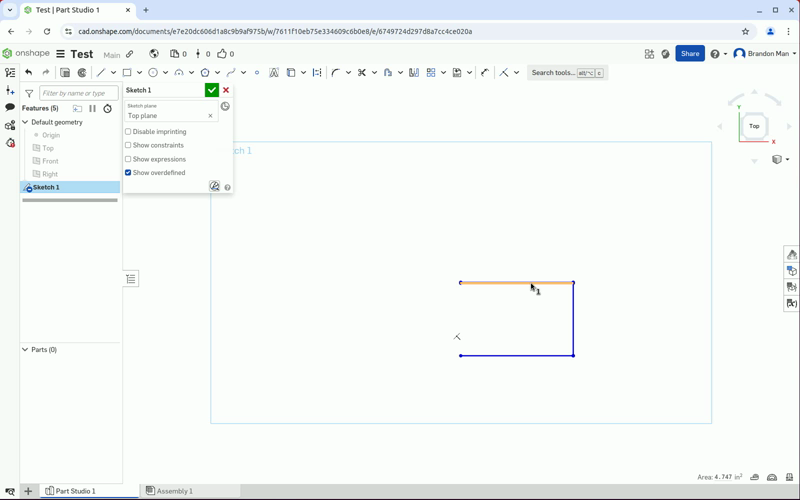
mouse_move(73, 352)
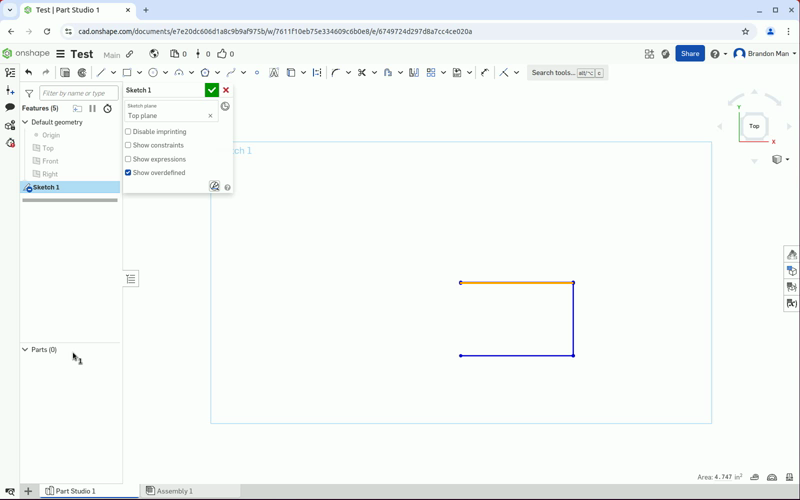
key(shift+y)
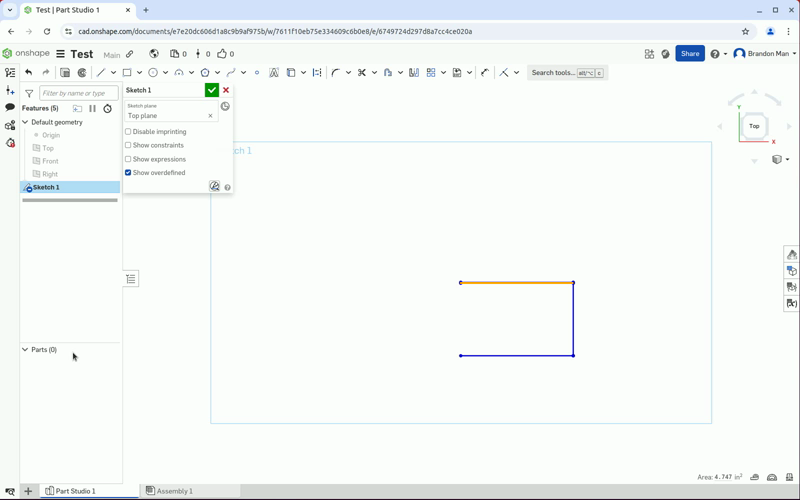
key(shift+e)
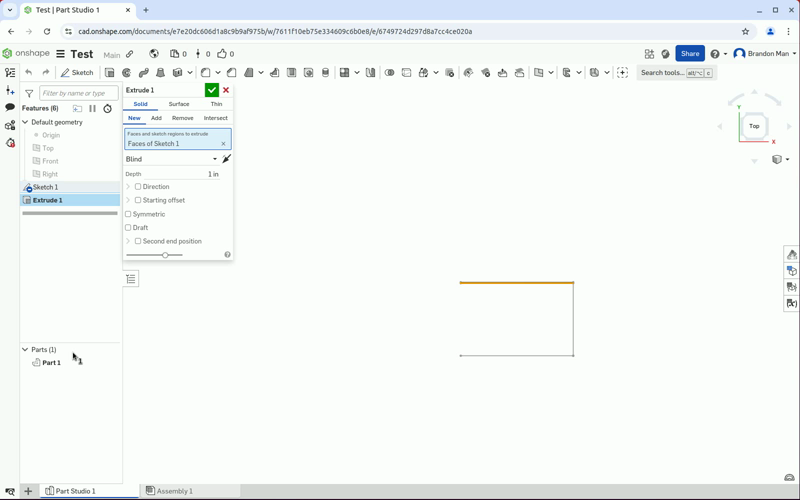
mouse_move(143, 106)
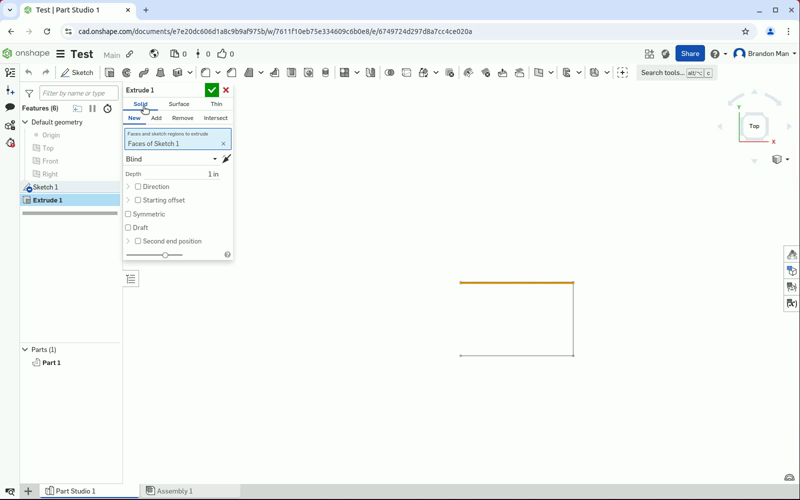
click(143, 106)
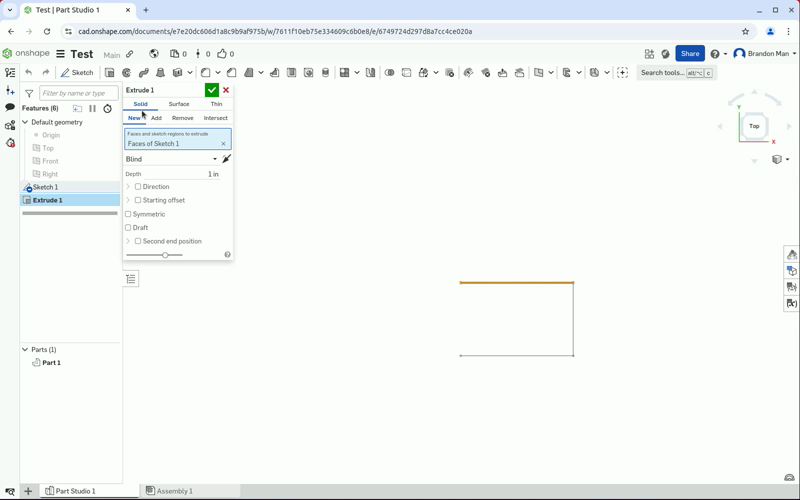
mouse_move(137, 120)
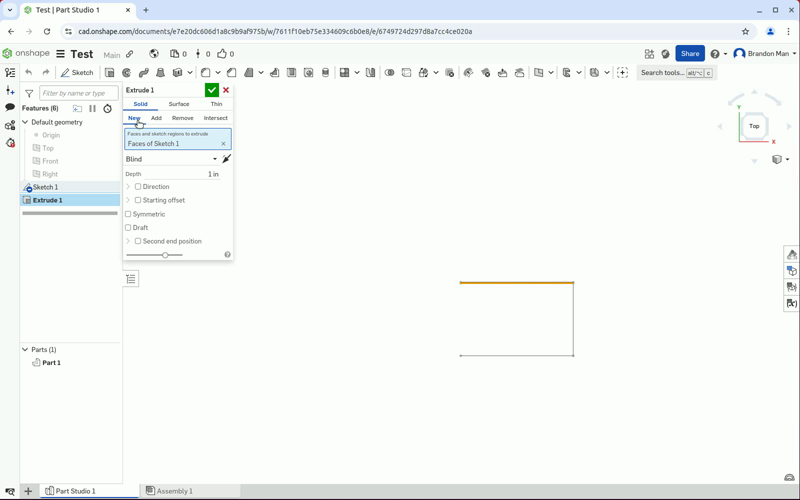
click(137, 120)
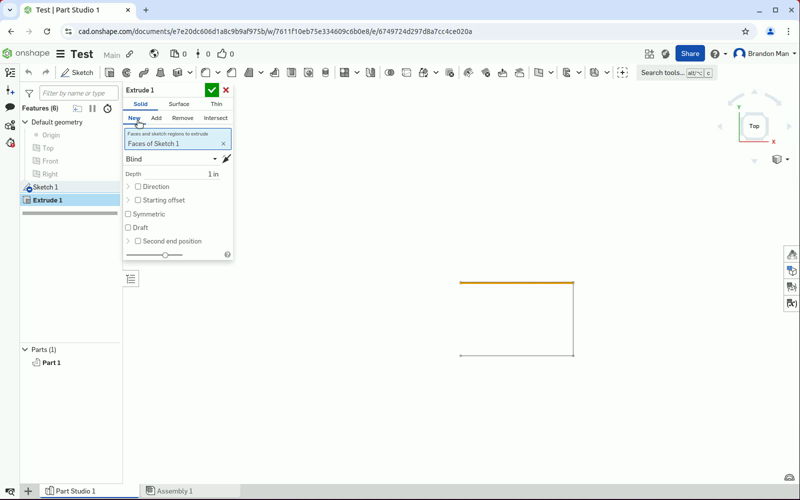
key(tab, 4)
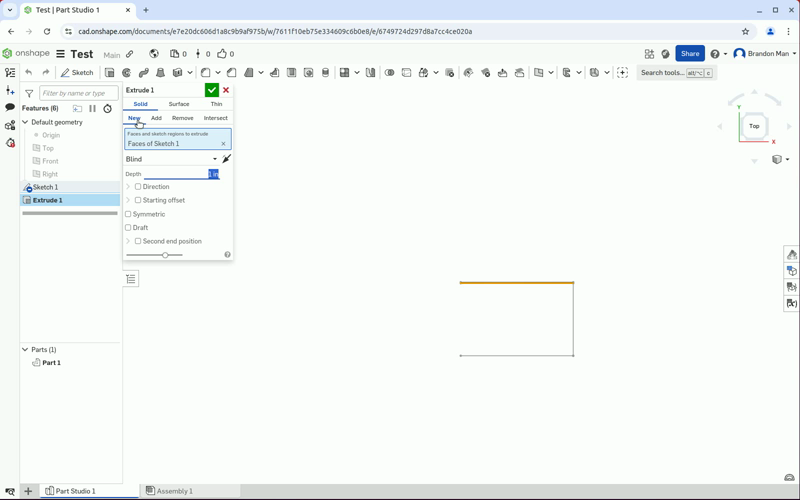
text(6.74)
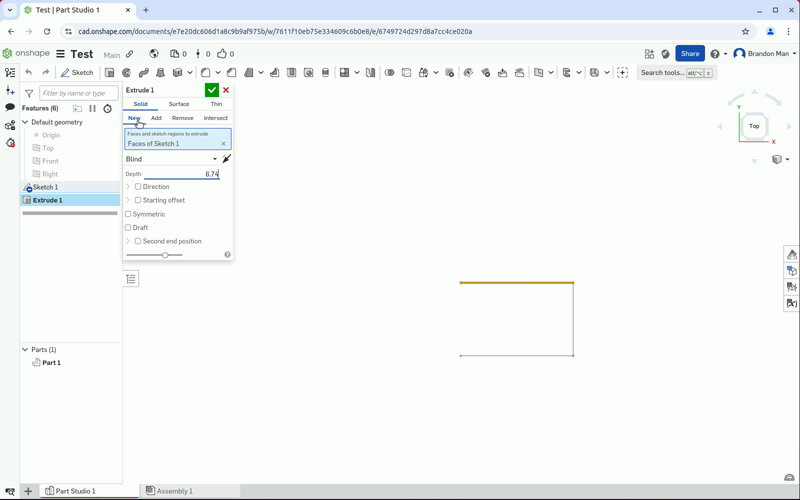
key(enter)
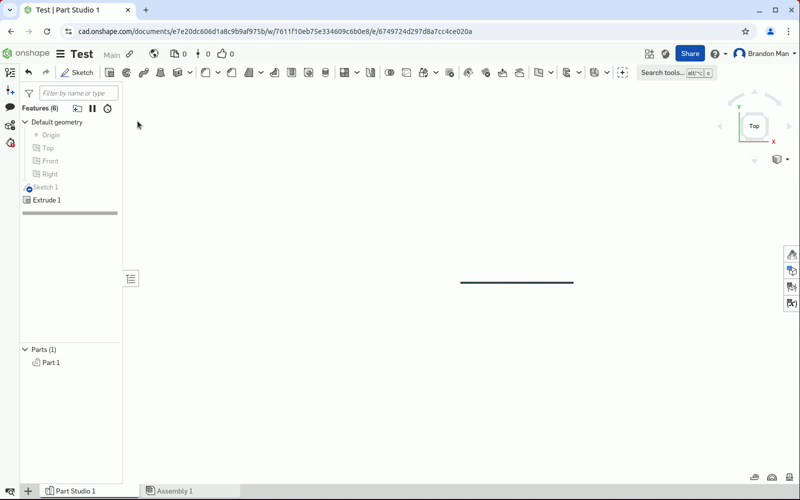
key(shift+h)
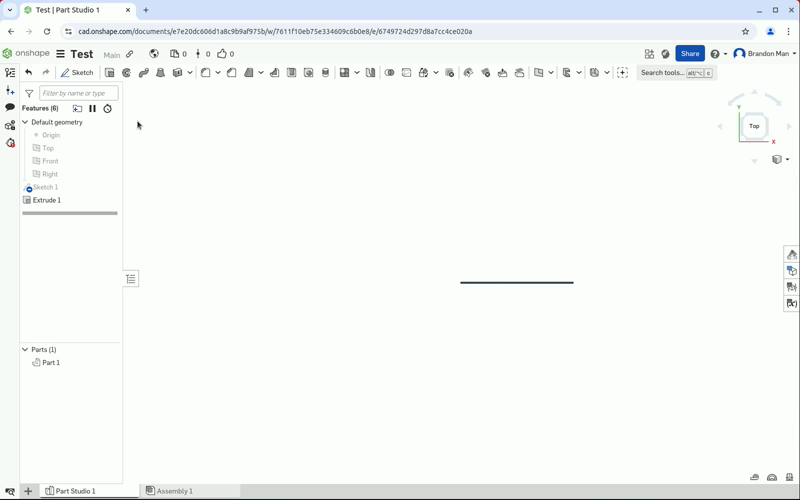
key(shift+h)
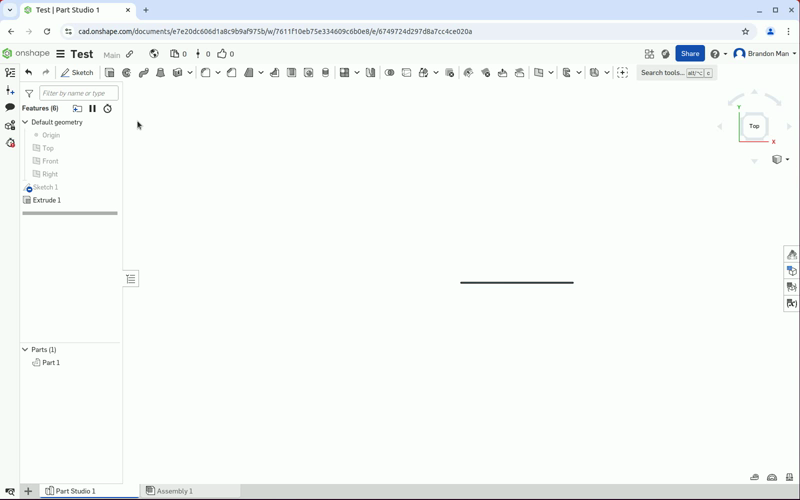
mouse_move(73, 189)
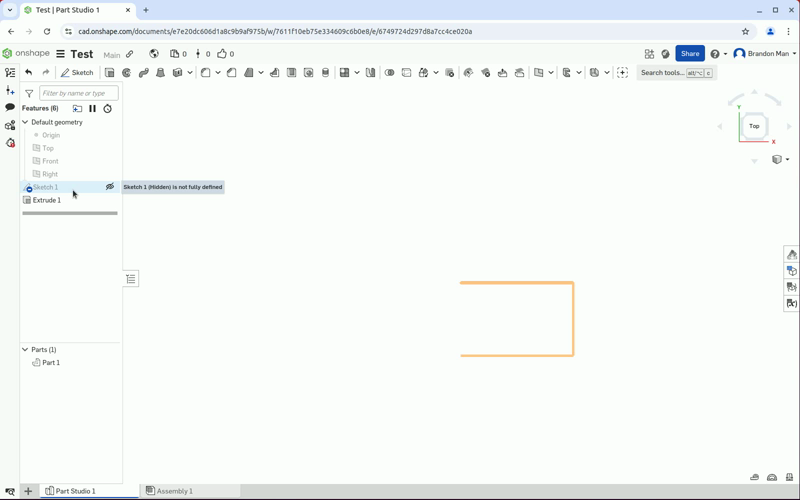
click(73, 189)
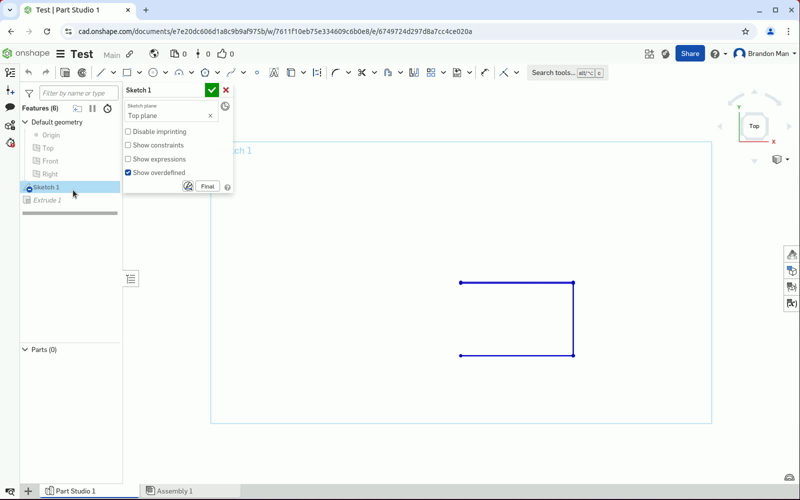
mouse_move(229, 92)
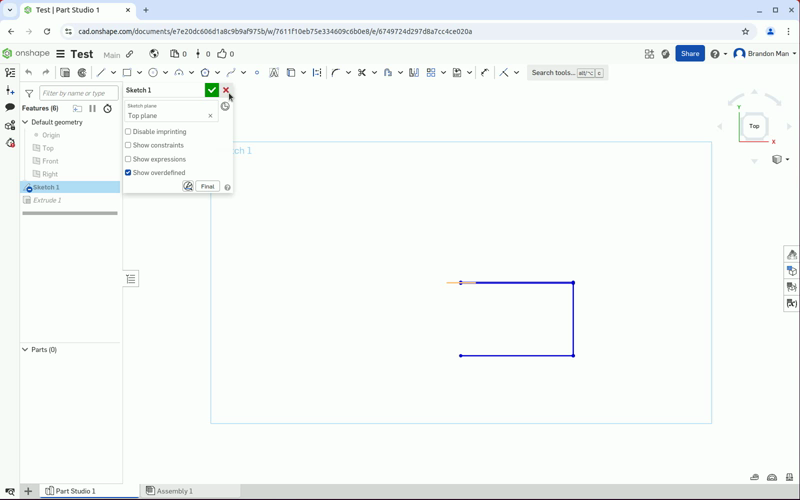
click(229, 92)
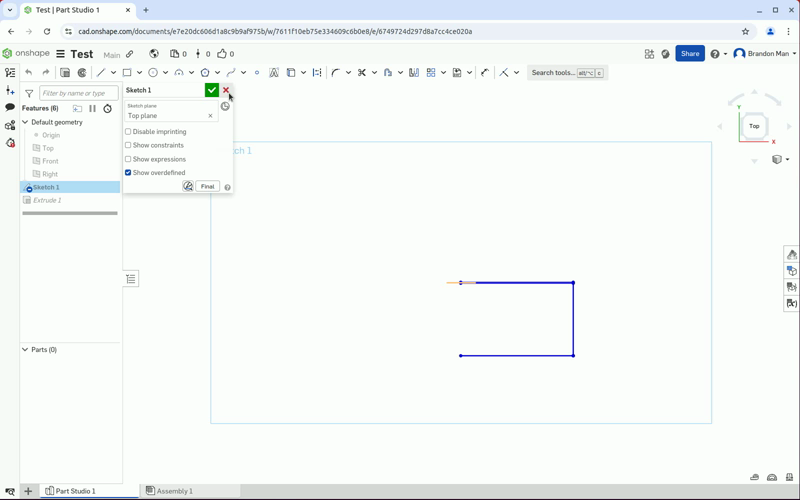
key(shift+s)
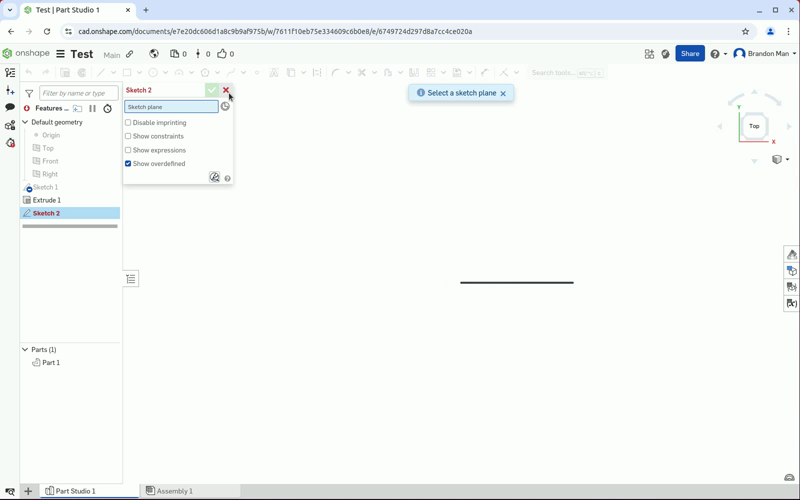
mouse_move(73, 150)
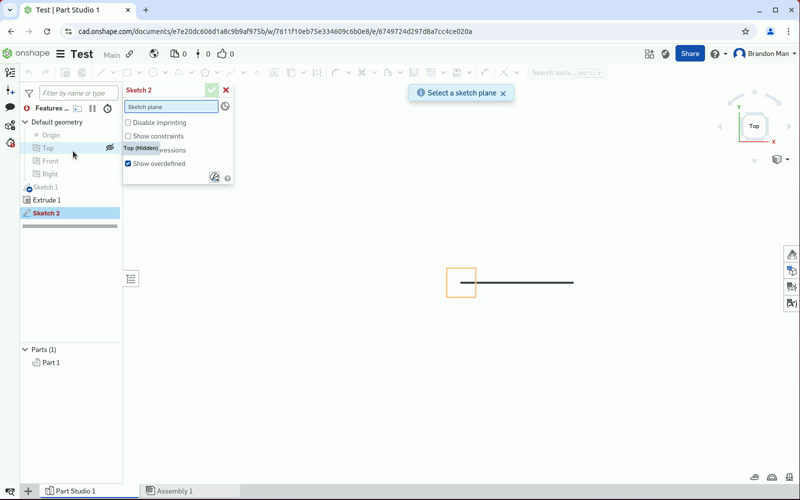
click(73, 150)
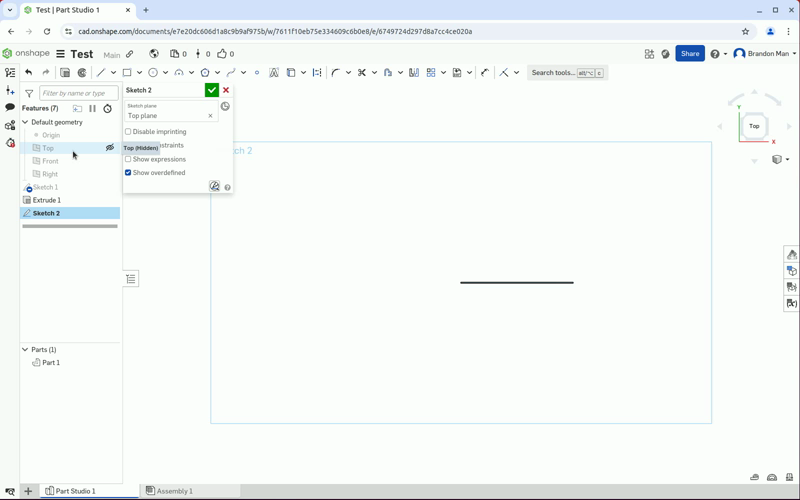
mouse_move(73, 352)
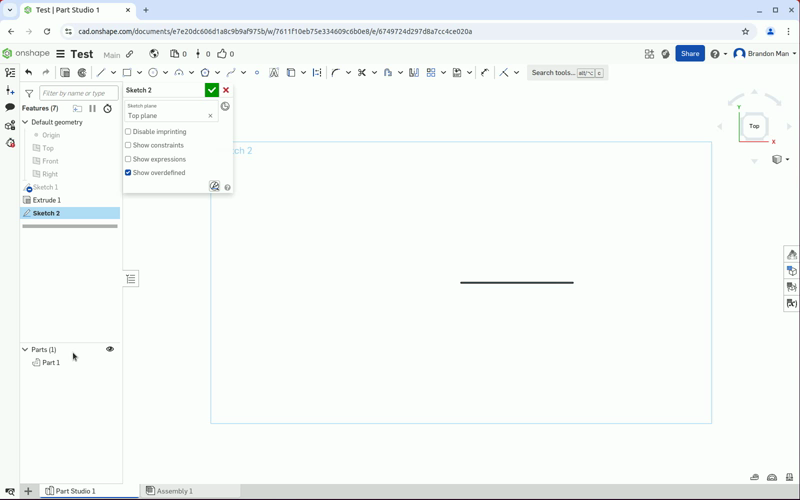
key(y)
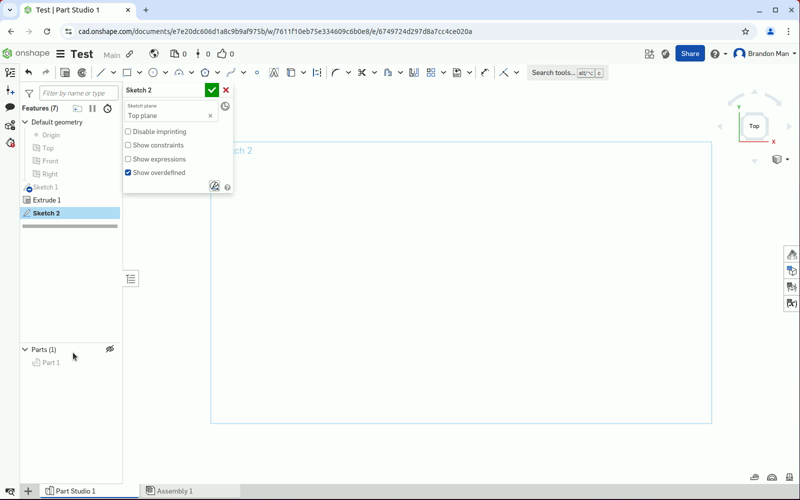
key(l)
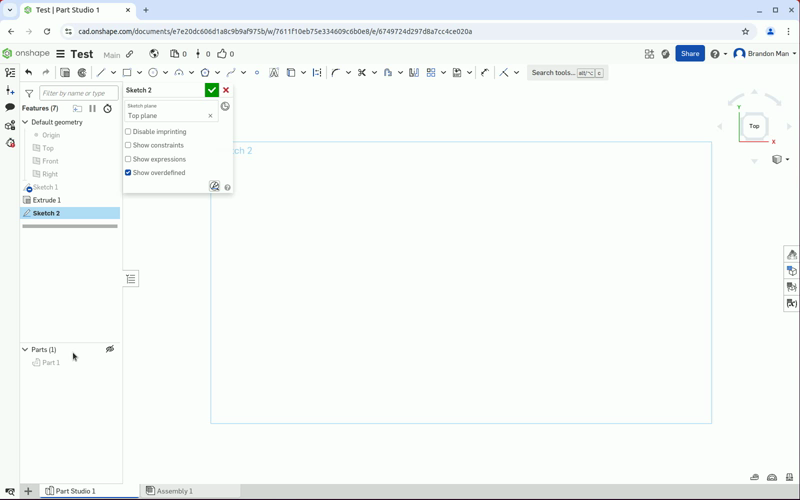
key_down(shift)
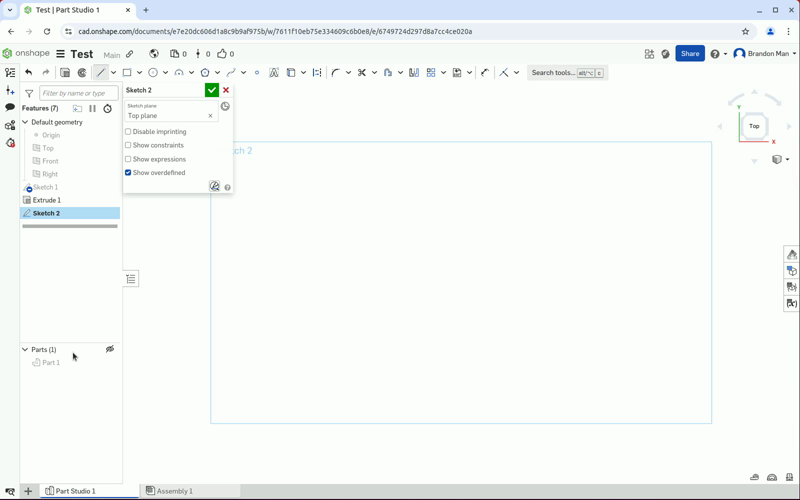
mouse_move(423, 355)
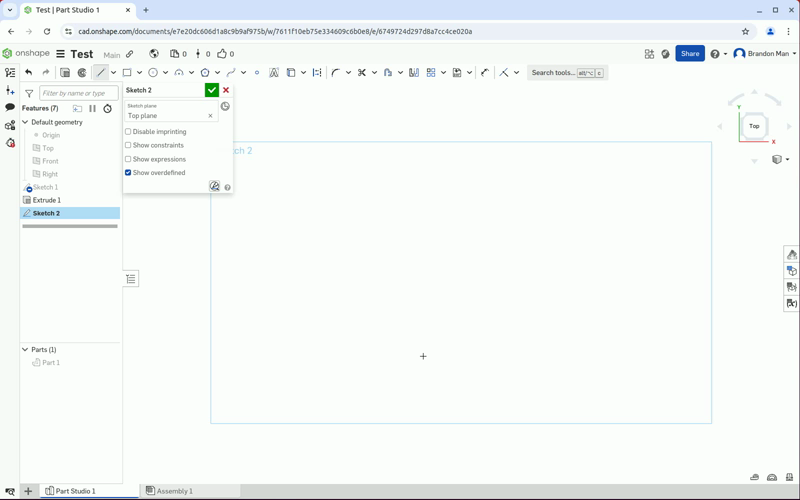
click(423, 355)
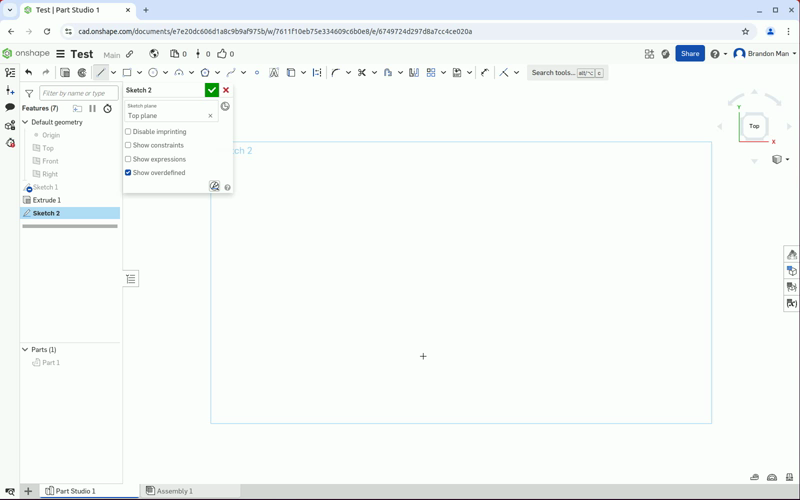
key_up(shift)
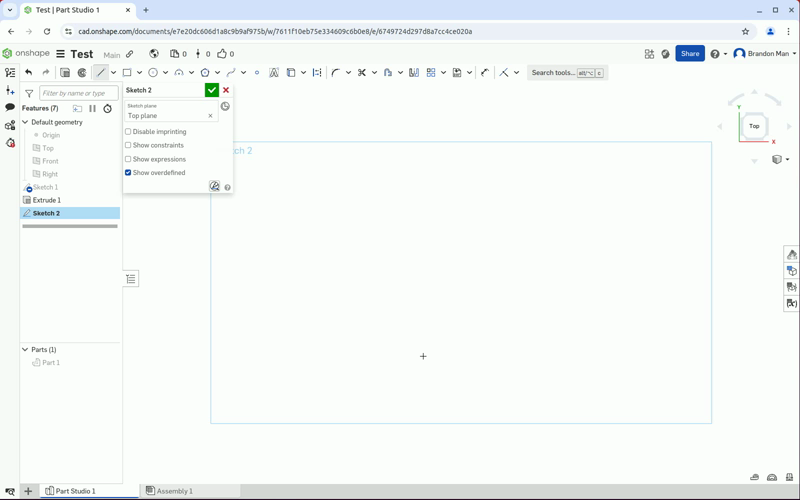
key_down(shift)
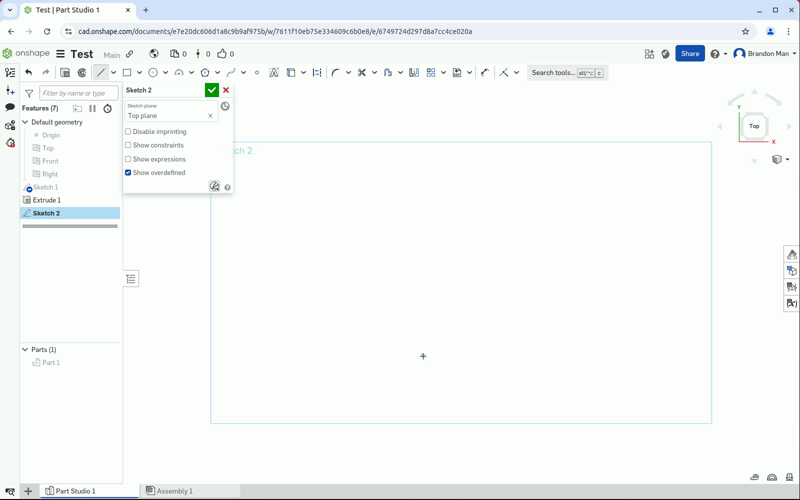
mouse_move(453, 355)
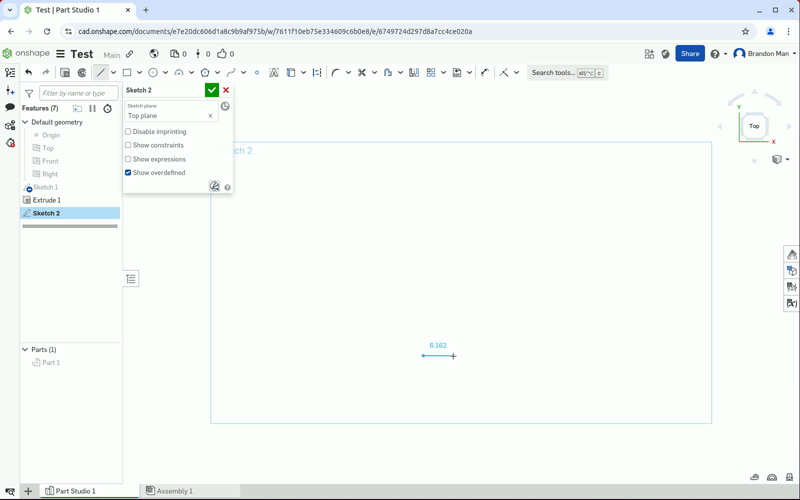
mouse_move(456, 355)
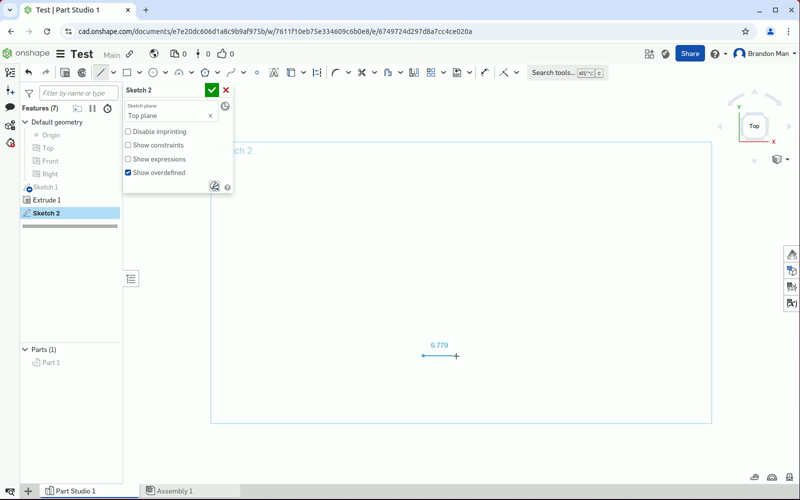
click(456, 355)
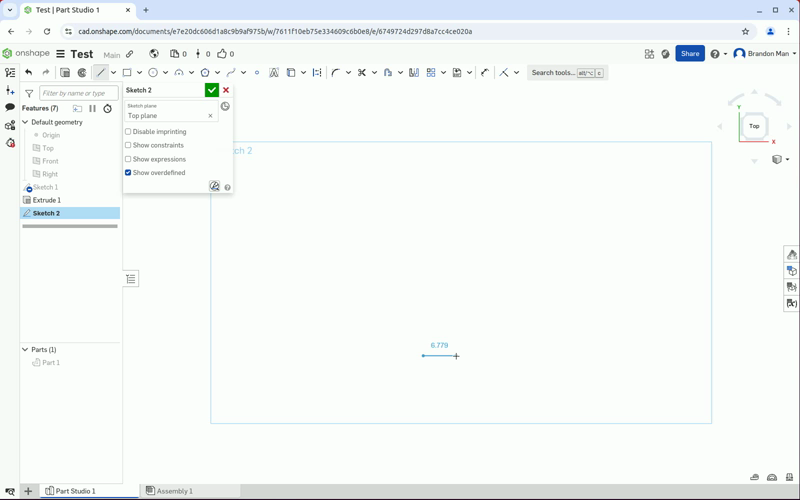
key_up(shift)
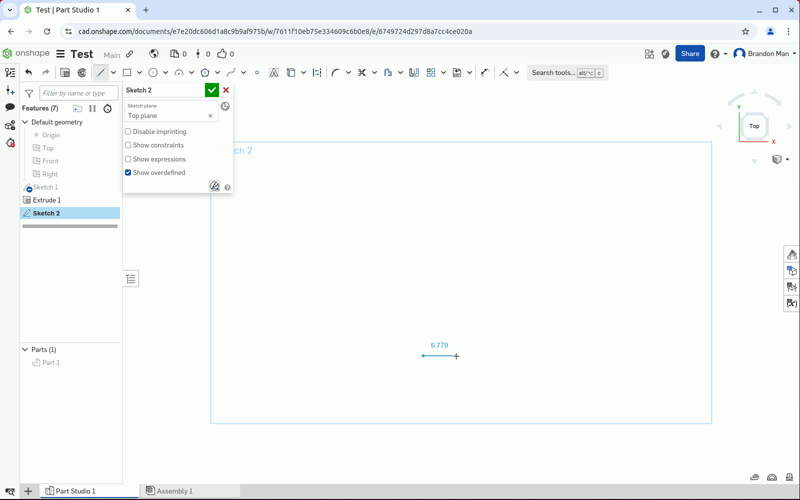
key_down(shift)
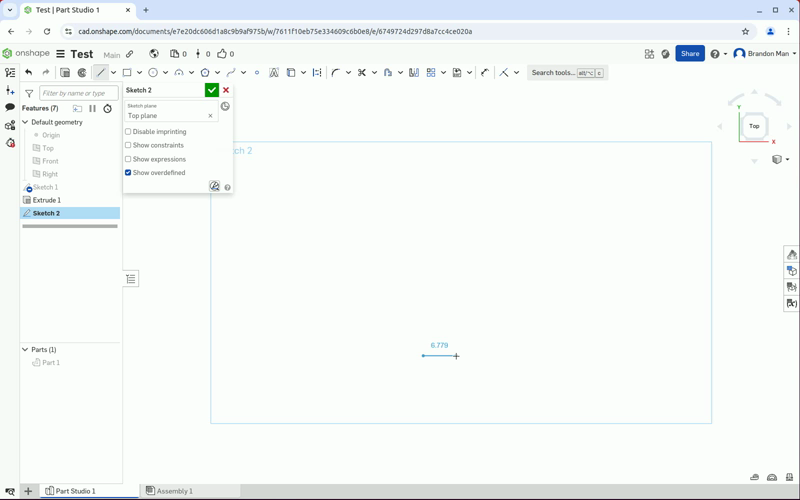
mouse_move(456, 282)
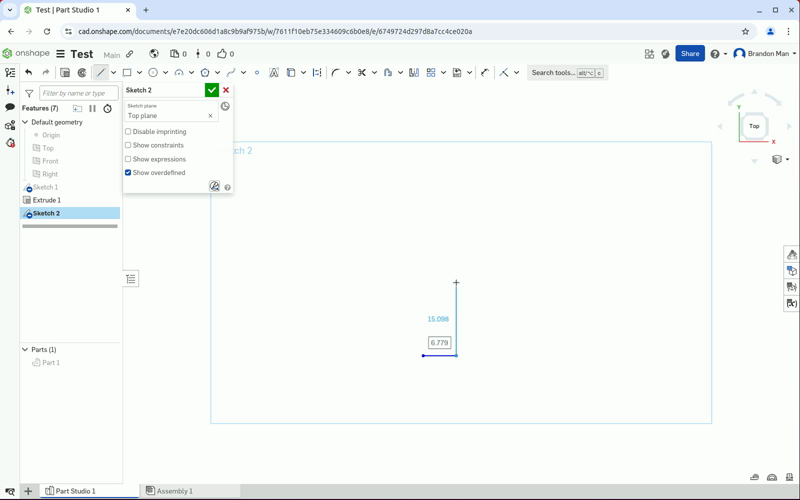
click(456, 282)
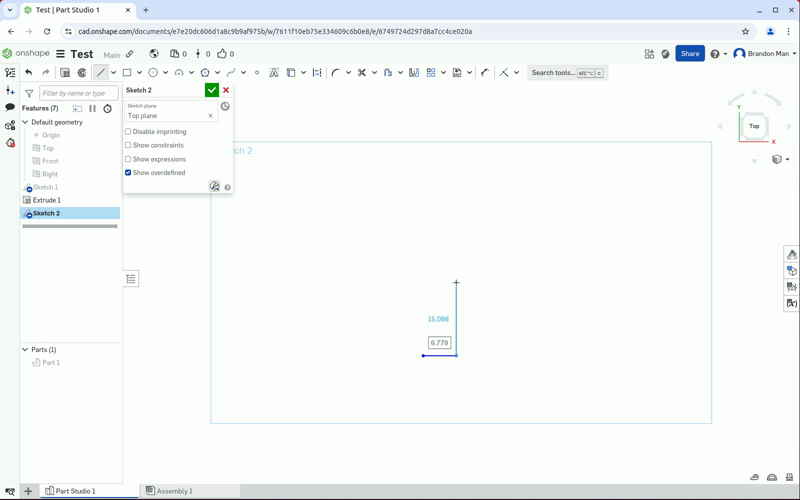
key_up(shift)
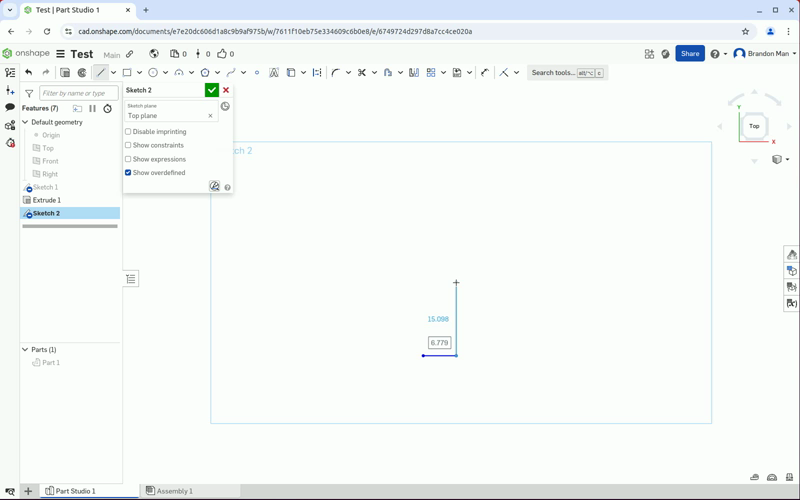
key_down(shift)
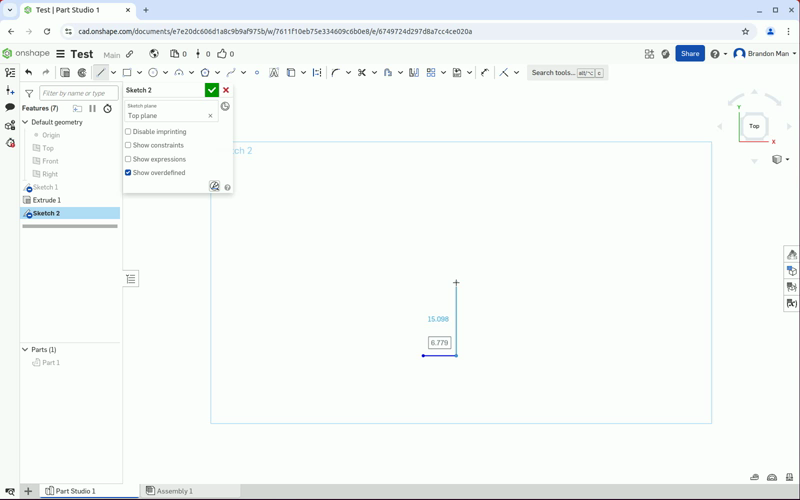
mouse_move(486, 282)
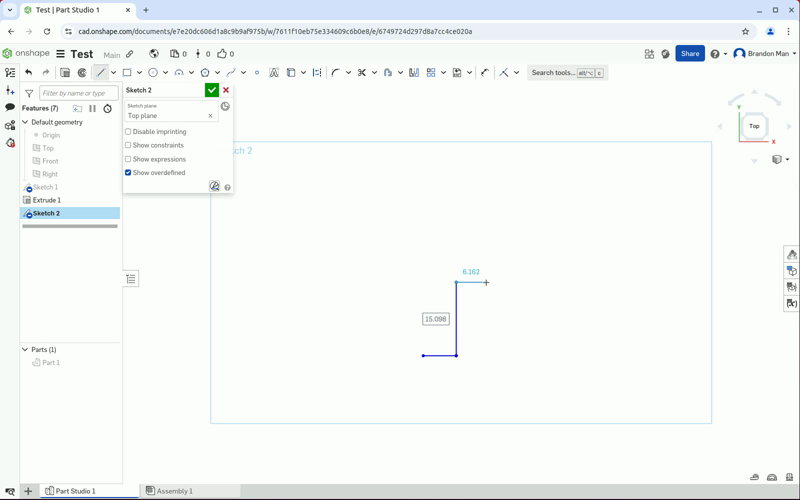
mouse_move(423, 282)
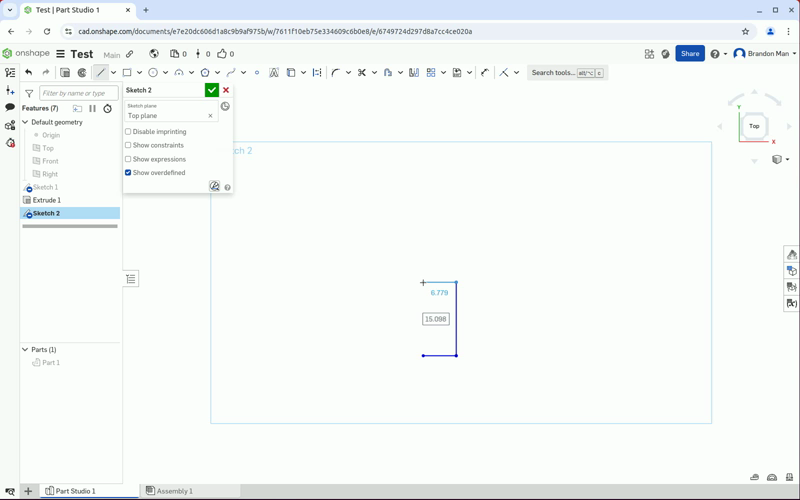
click(423, 282)
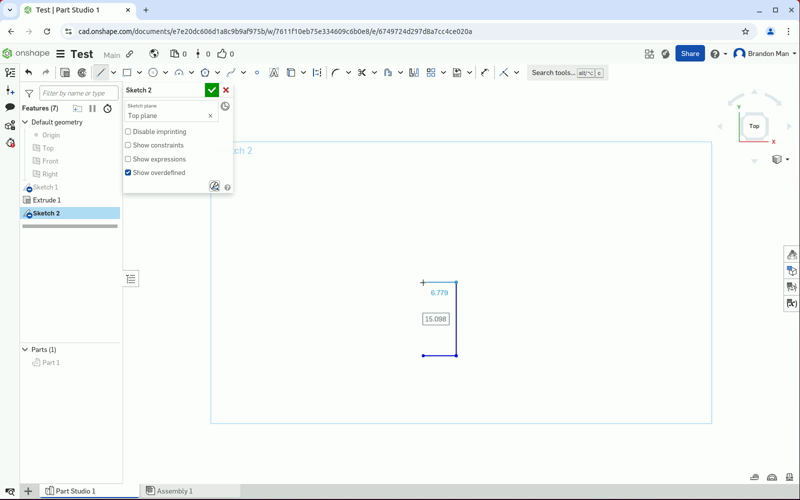
key_up(shift)
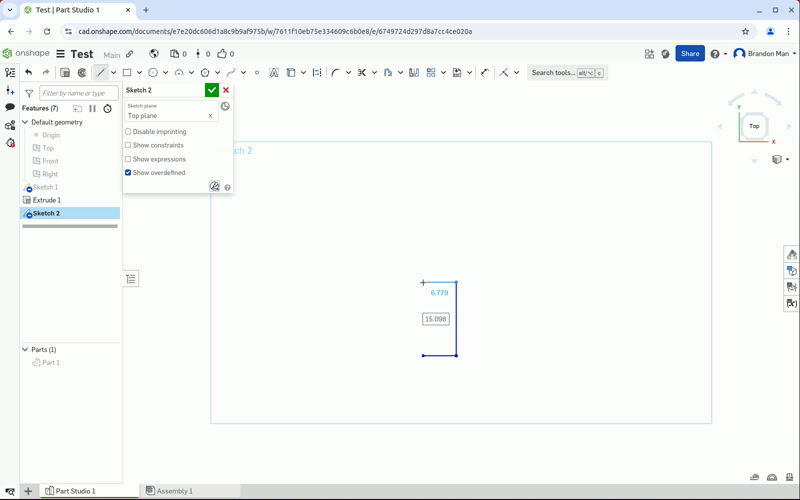
key_down(shift)
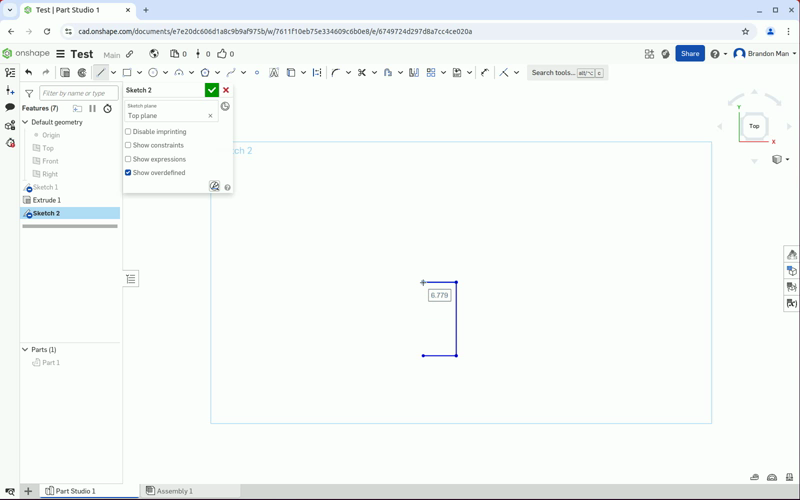
mouse_move(423, 355)
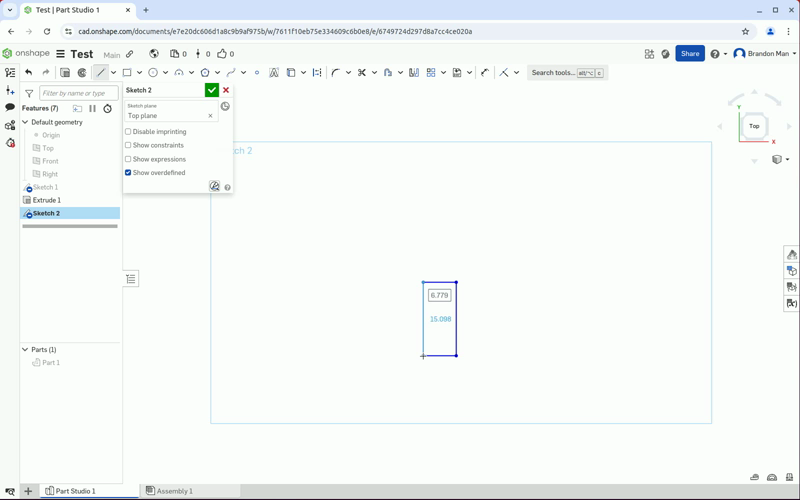
key_up(shift)
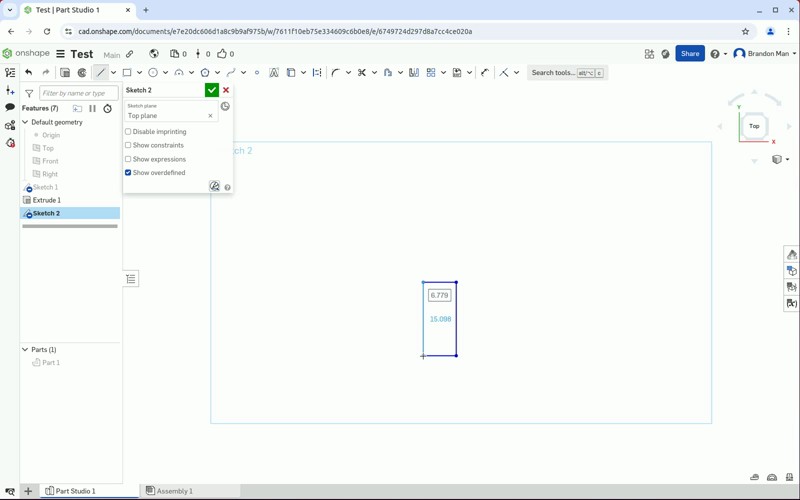
click(423, 355)
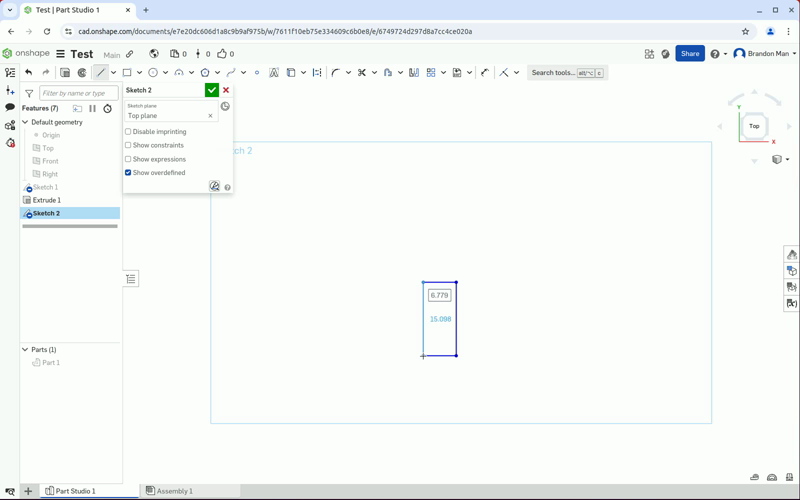
key(esc)
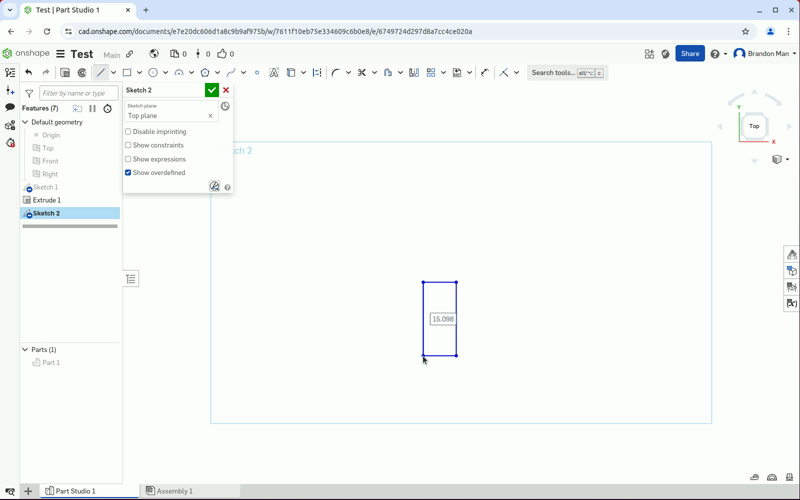
mouse_move(433, 338)
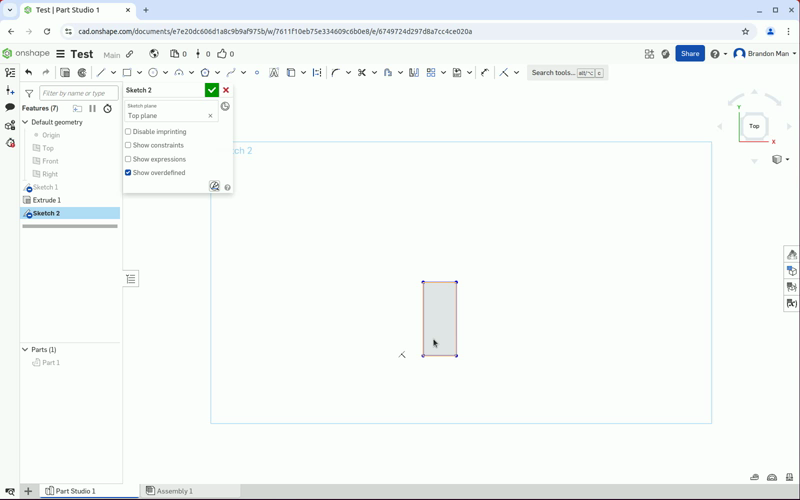
click(433, 338)
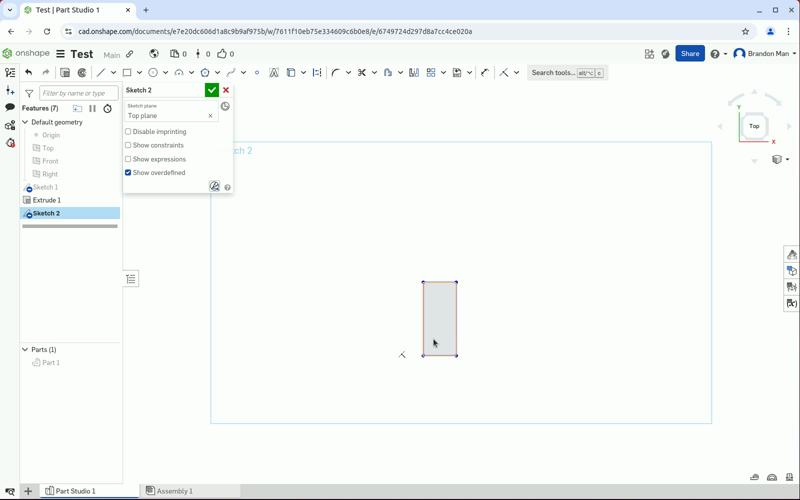
mouse_move(73, 352)
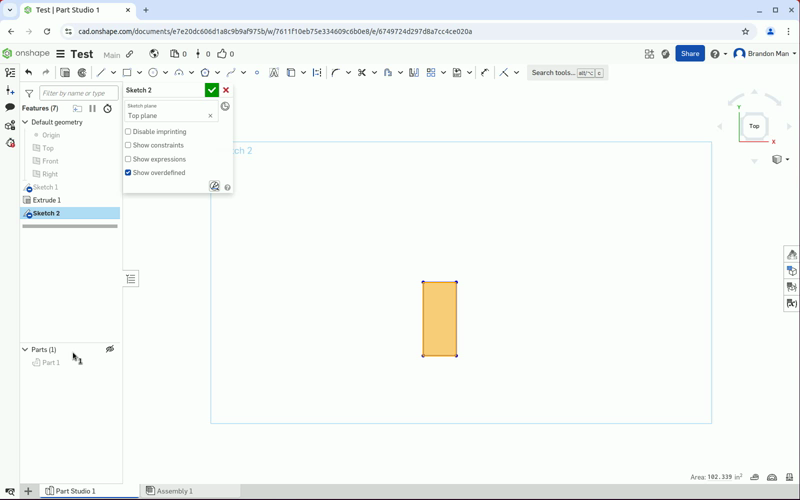
key(shift+y)
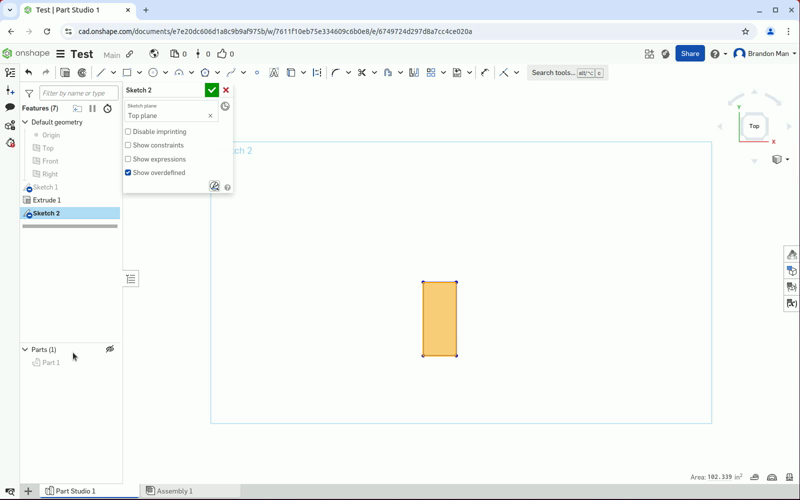
key(shift+e)
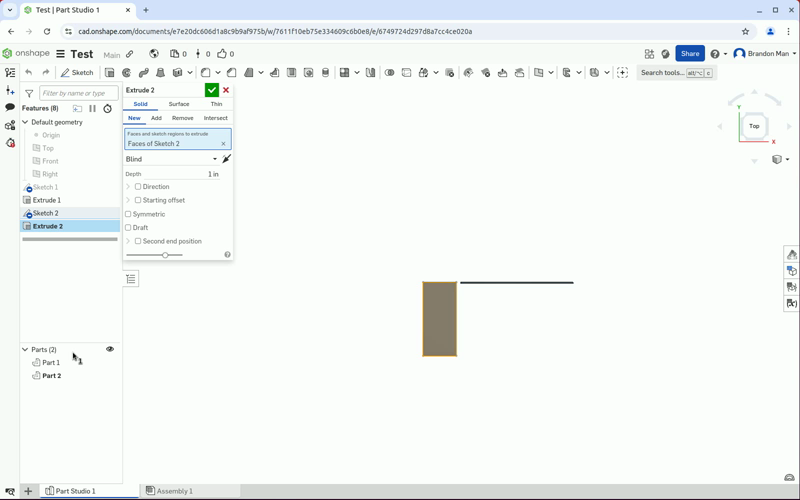
mouse_move(143, 106)
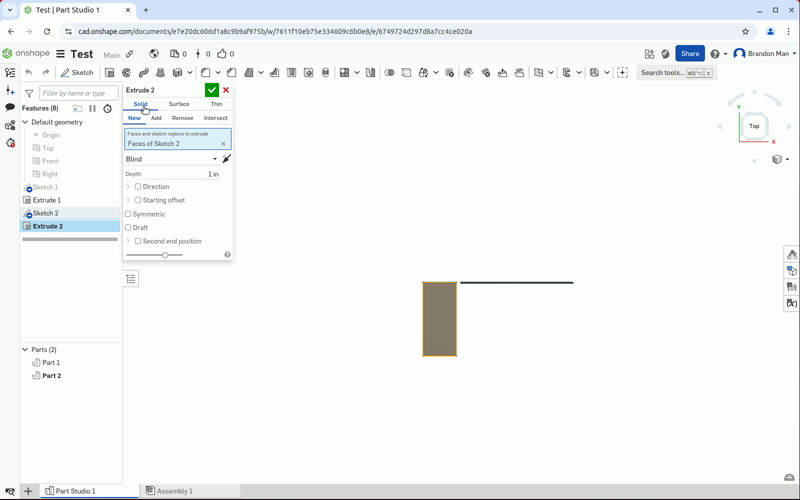
click(143, 106)
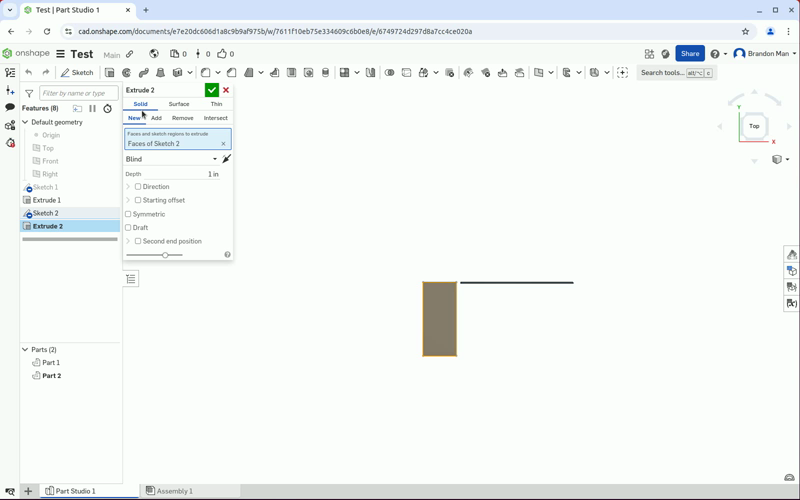
mouse_move(137, 120)
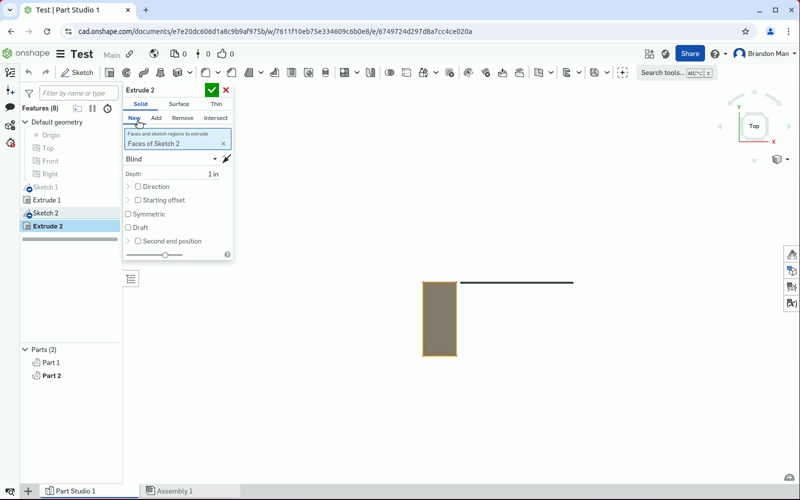
click(137, 120)
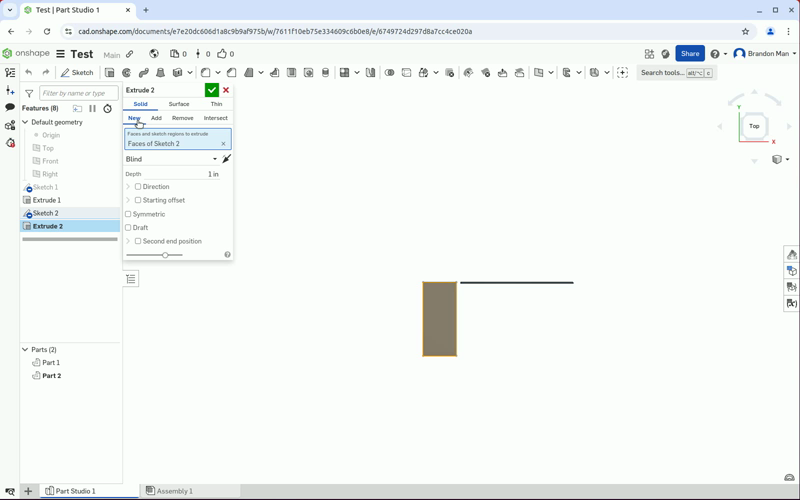
key(tab, 4)
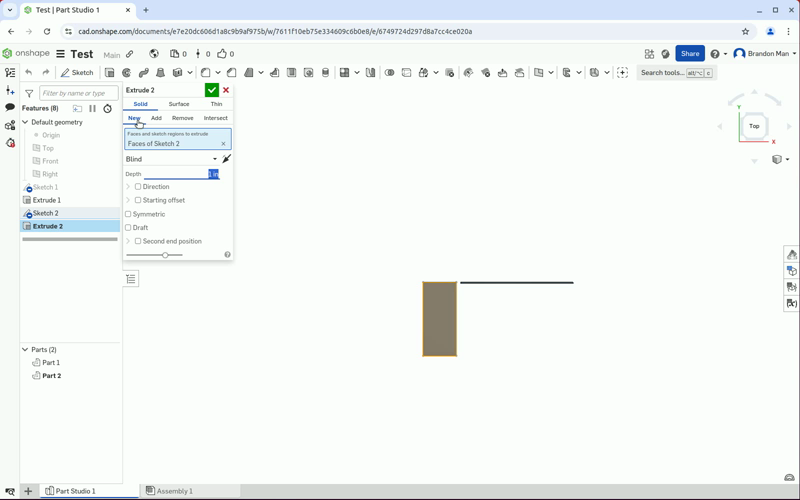
text(-0.241)
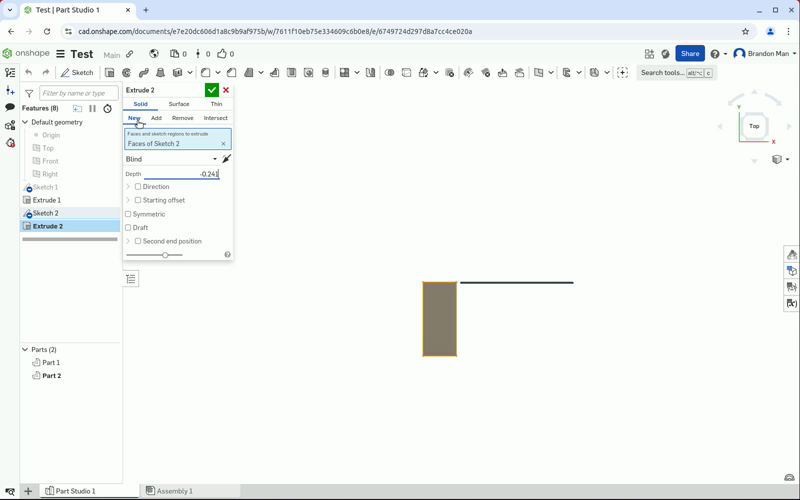
key(enter)
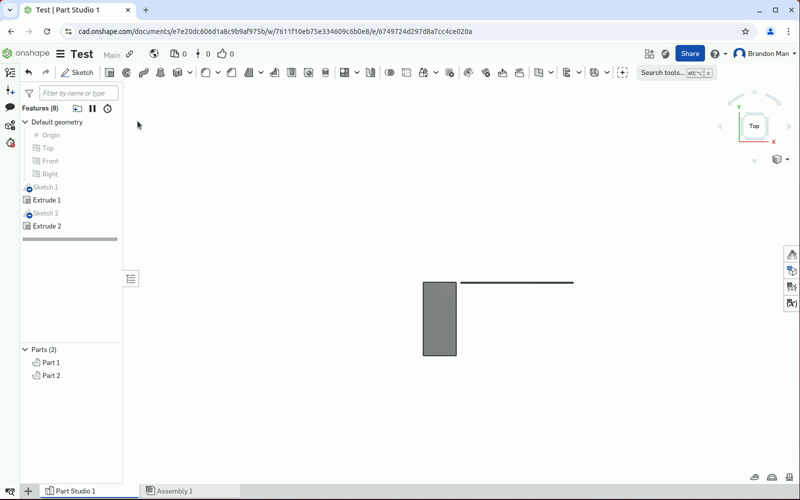
key(shift+h)
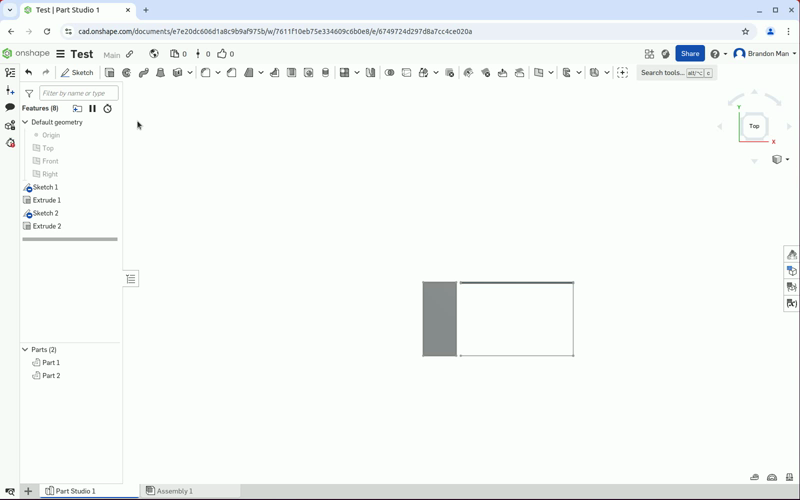
key(shift+h)
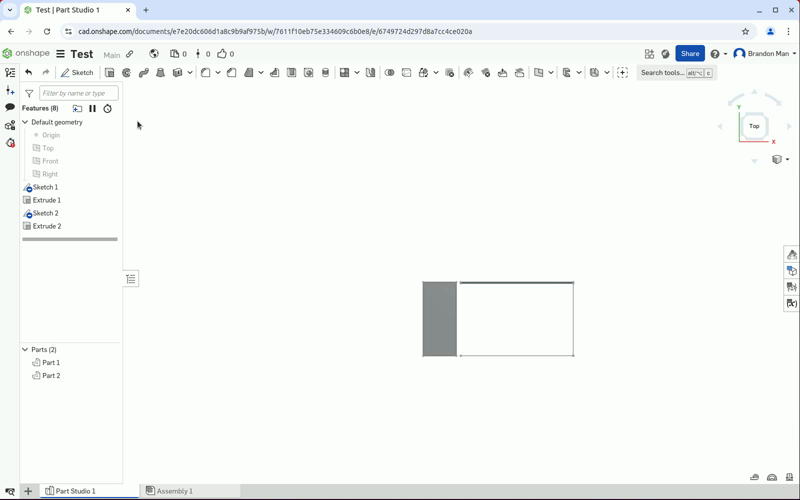
key(shift+7)
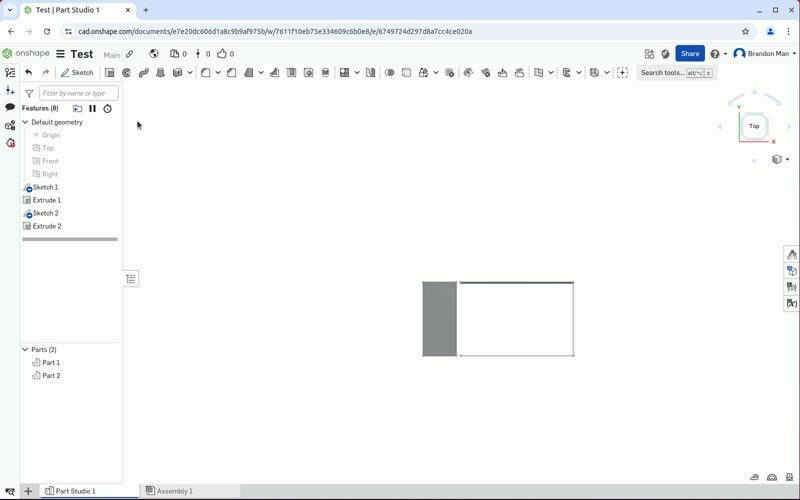
key(up, 3)
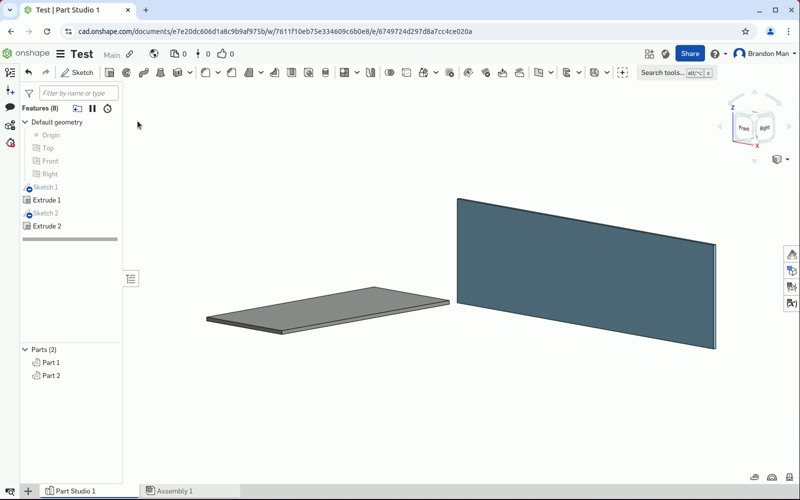
key(left, 3)
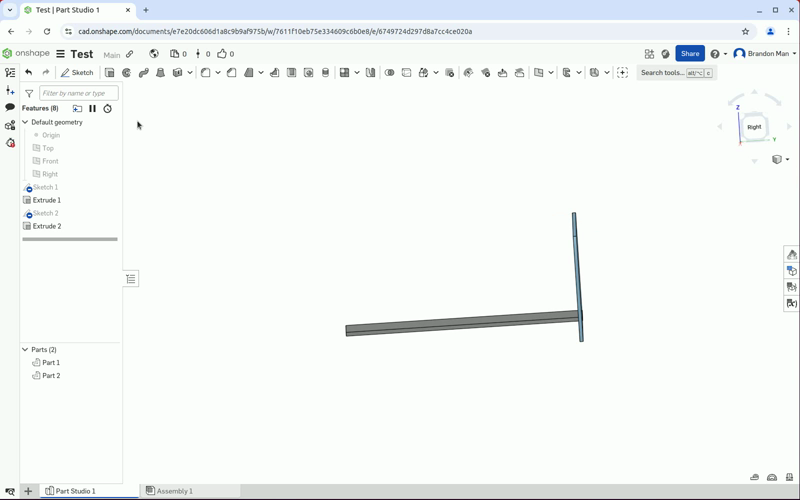
key(right, 3)
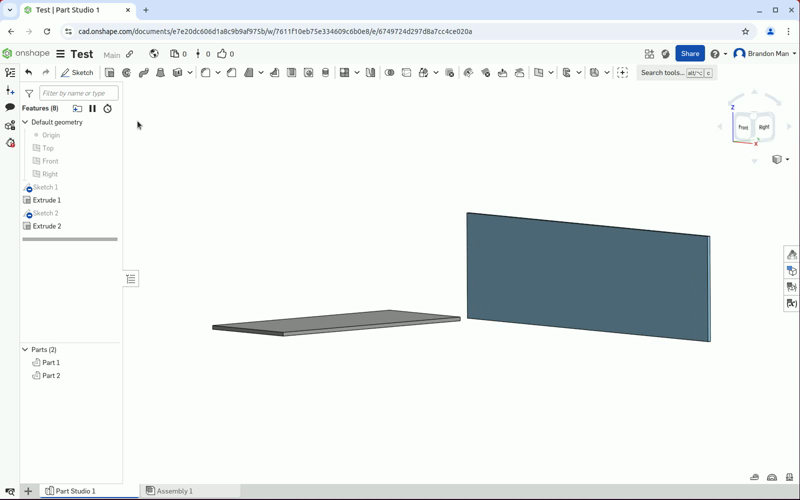
key(down, 3)
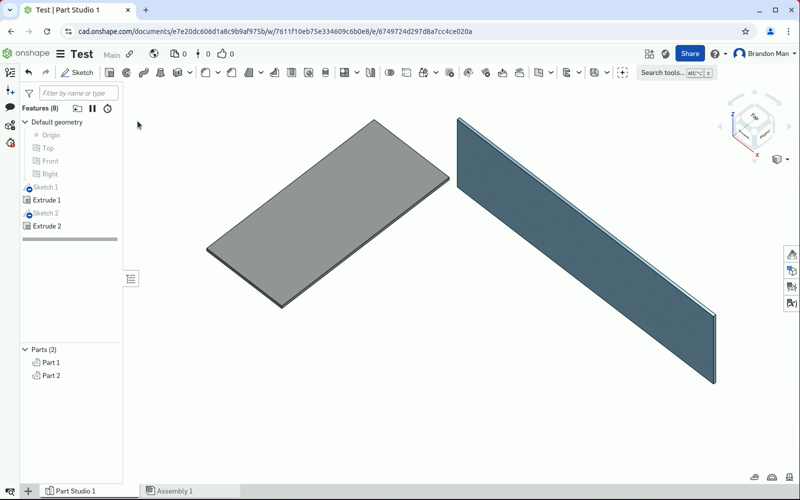
mouse_move(73, 189)
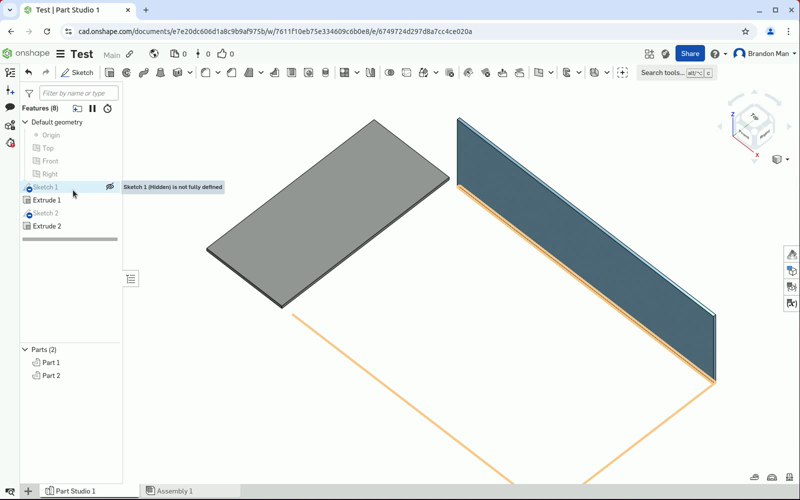
click(73, 189)